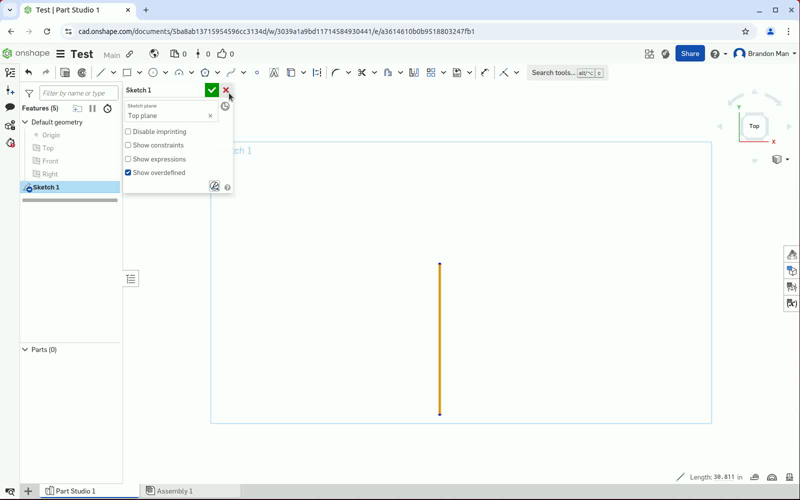
key(shift+h)
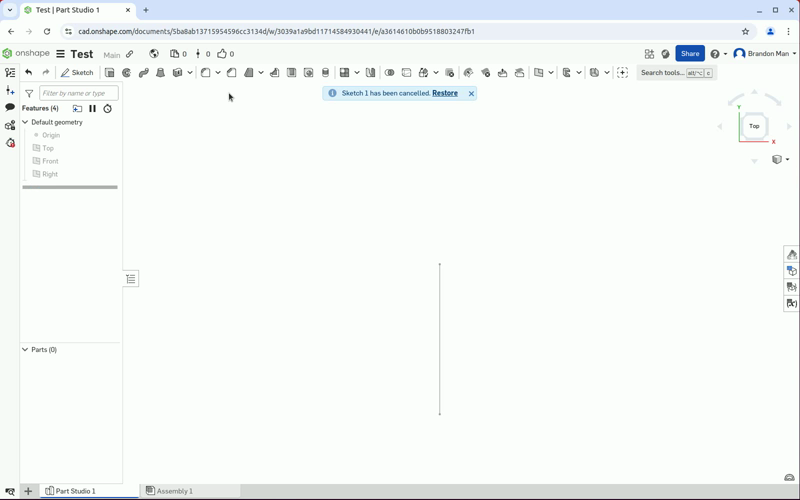
mouse_move(73, 352)
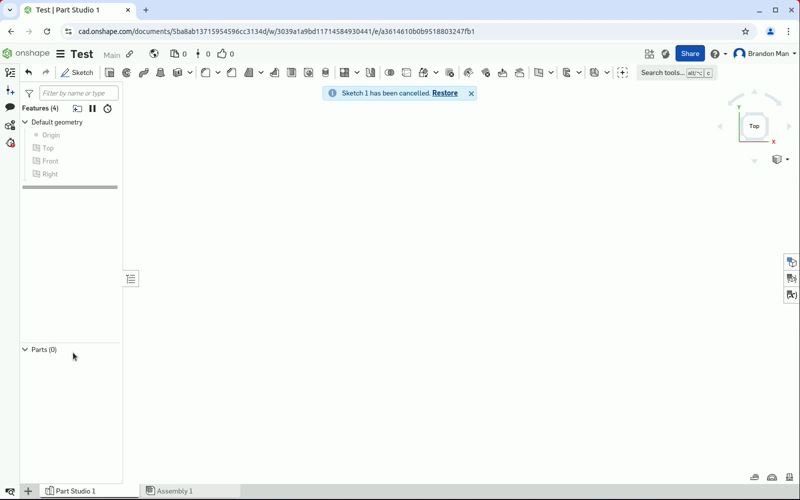
key(y)
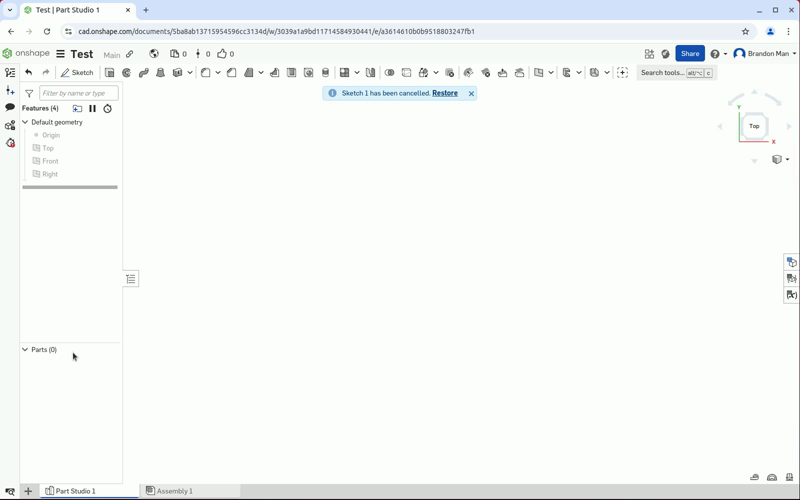
key(shift+p)
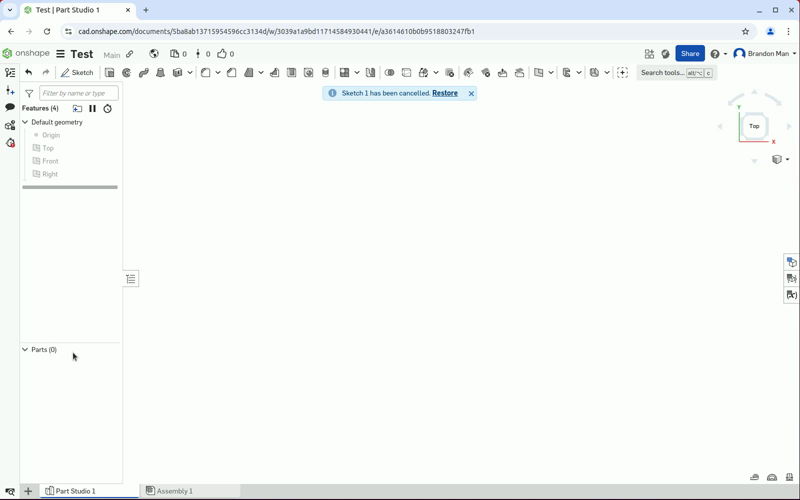
key(space)
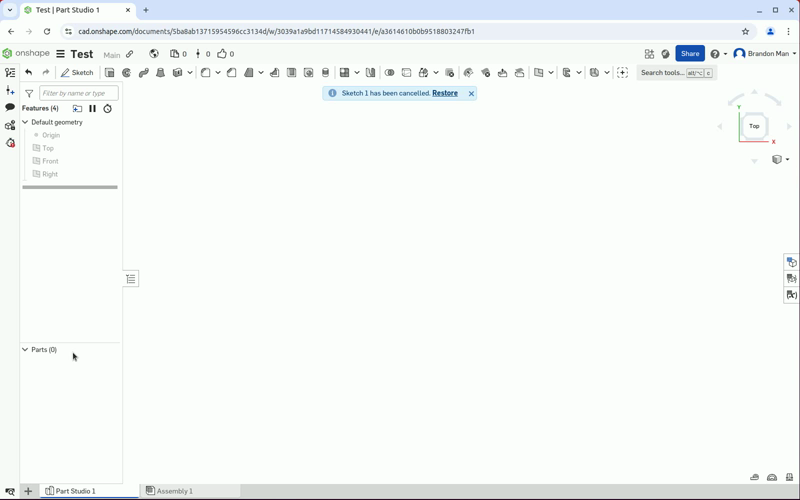
key_down(shift)
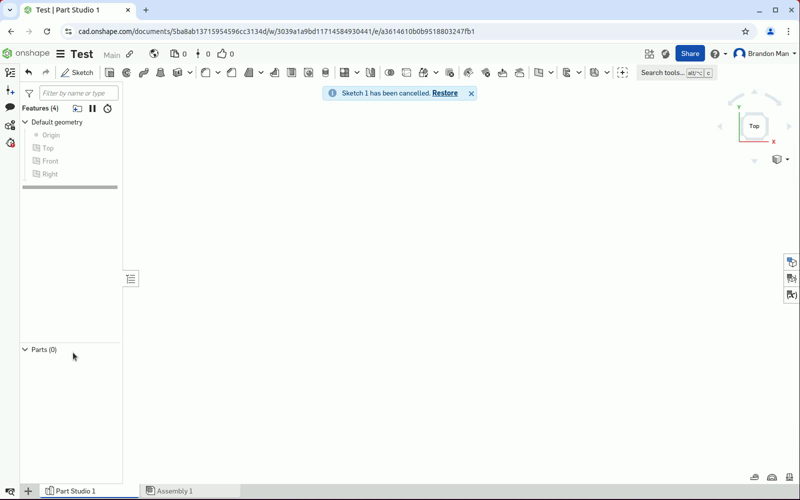
key(up)
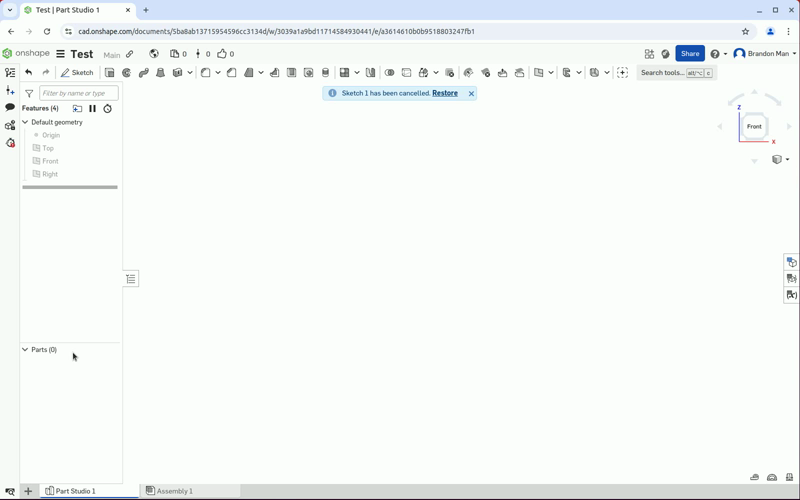
key_up(shift)
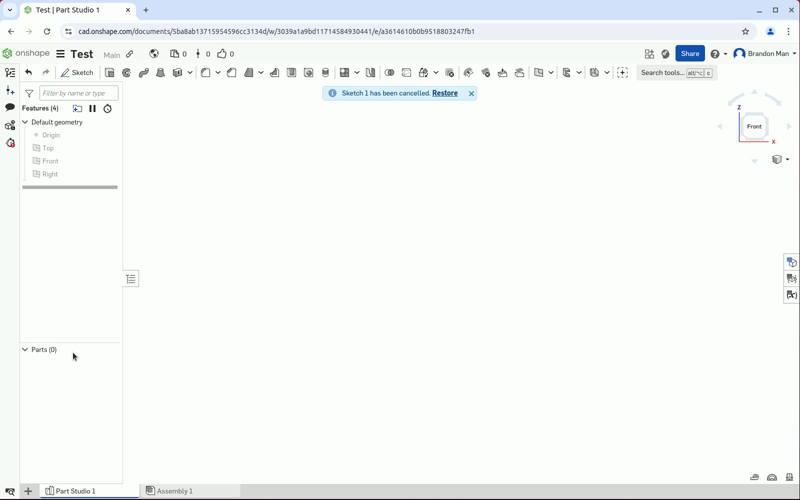
mouse_move(73, 352)
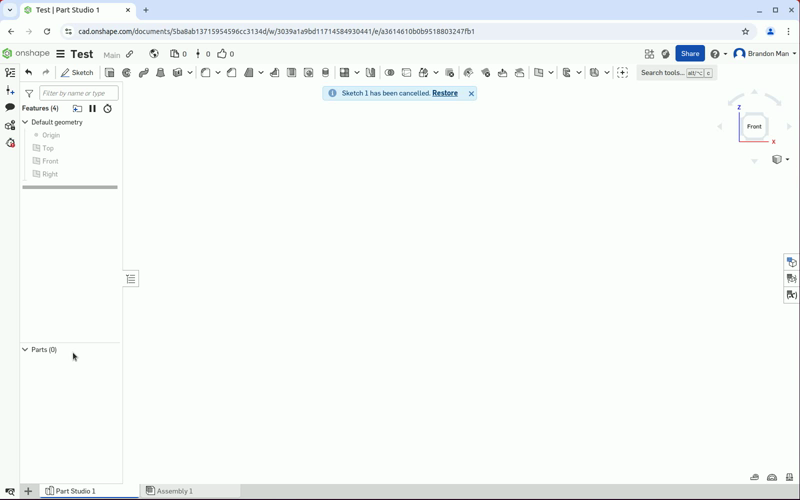
key(shift+y)
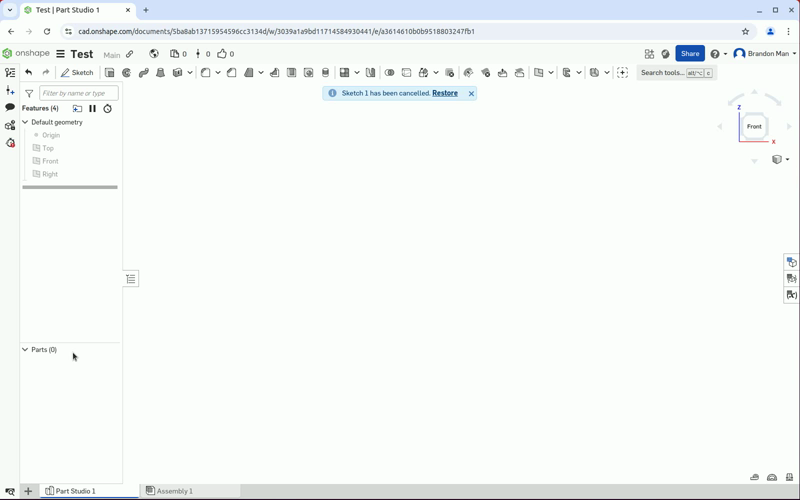
key(shift+s)
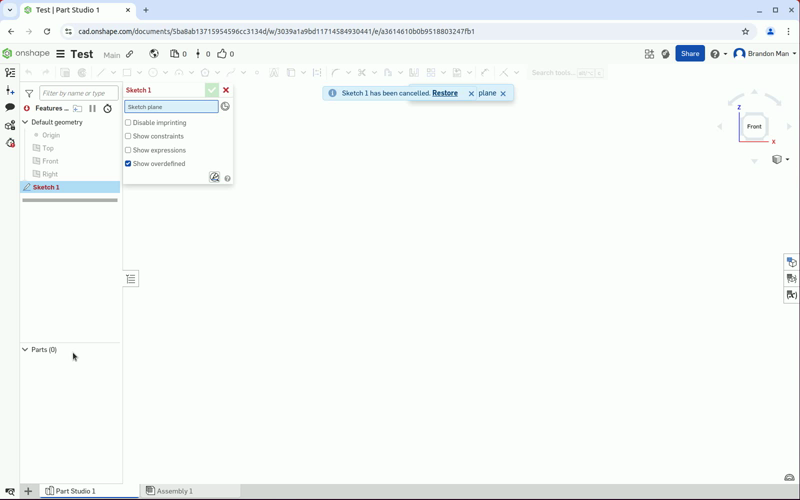
mouse_move(73, 163)
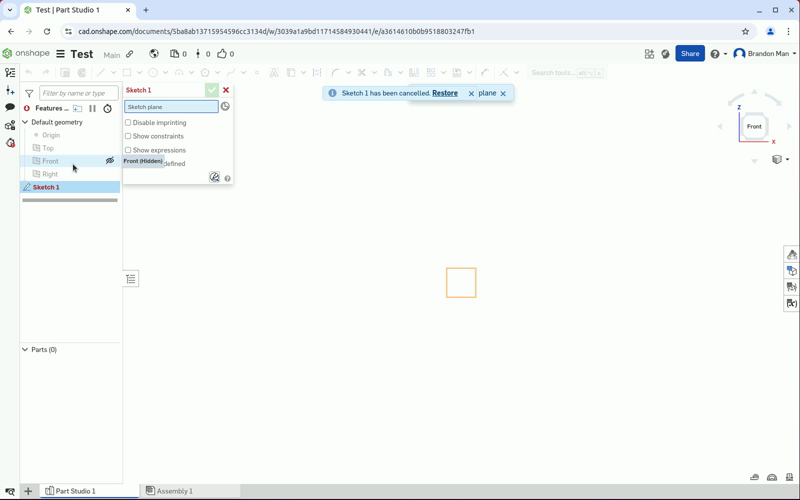
click(73, 163)
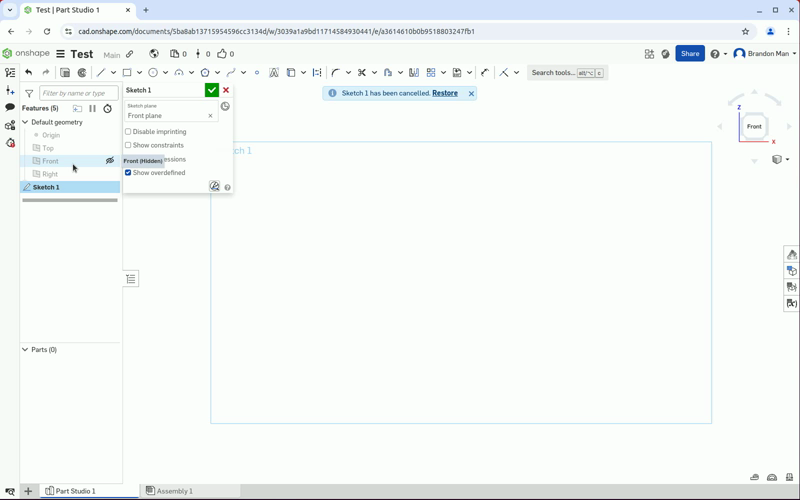
mouse_move(73, 352)
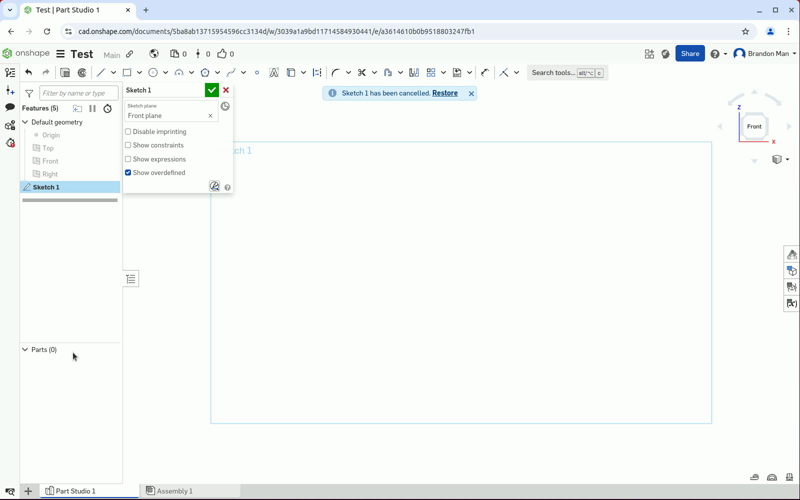
key(y)
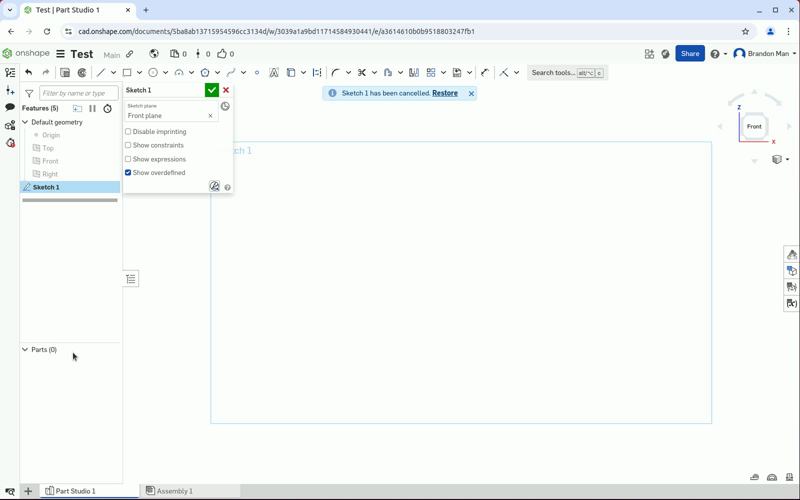
key(c)
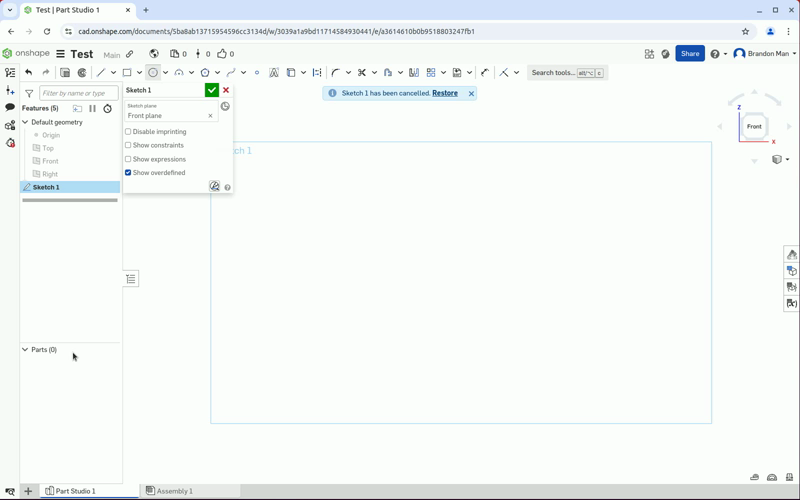
key_down(shift)
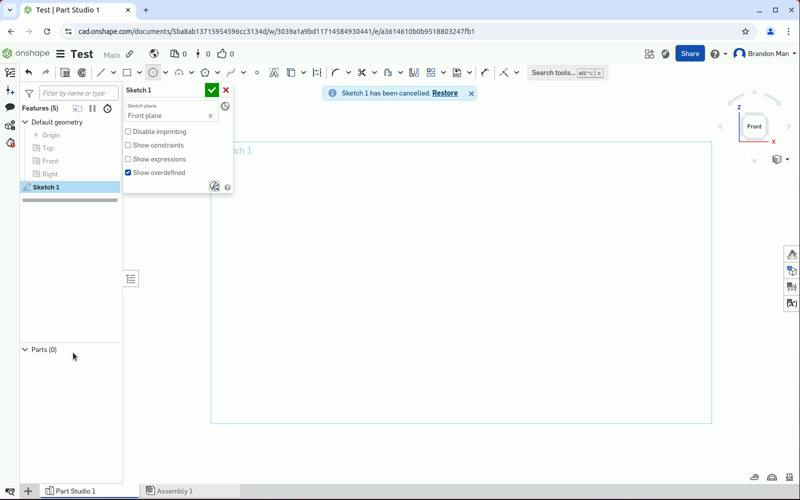
mouse_move(461, 282)
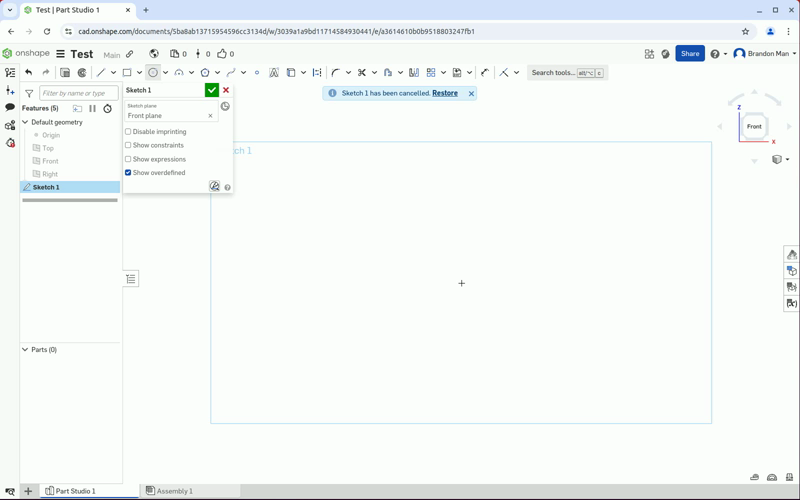
click(461, 282)
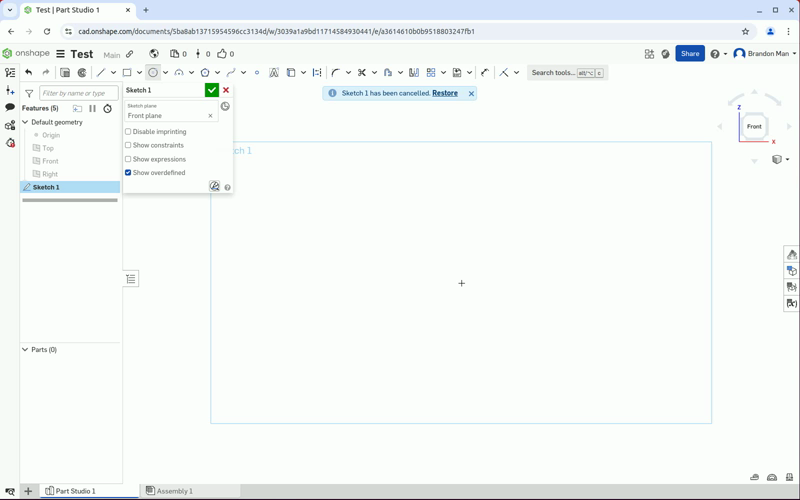
key_up(shift)
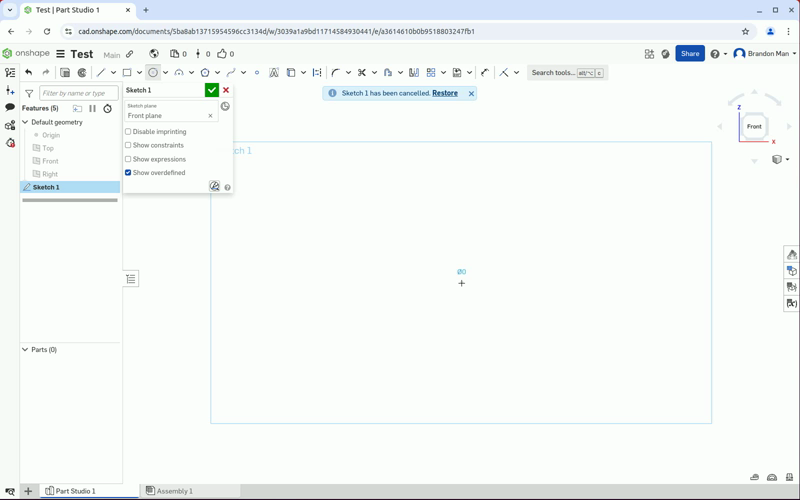
mouse_move(477, 282)
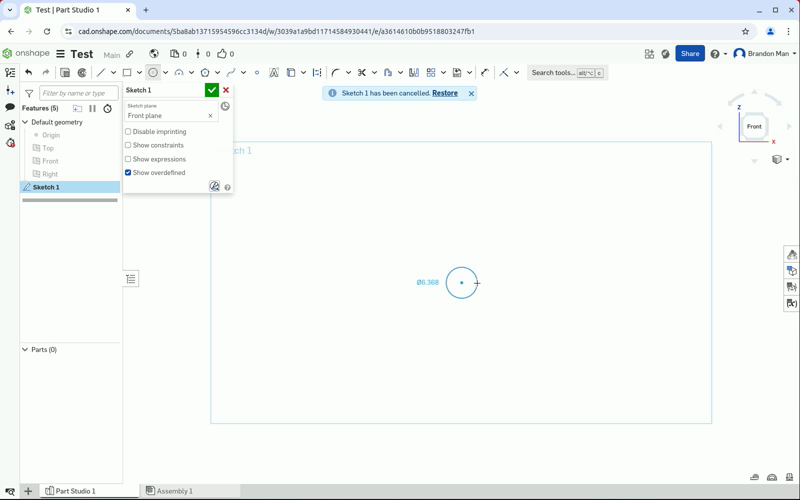
click(477, 282)
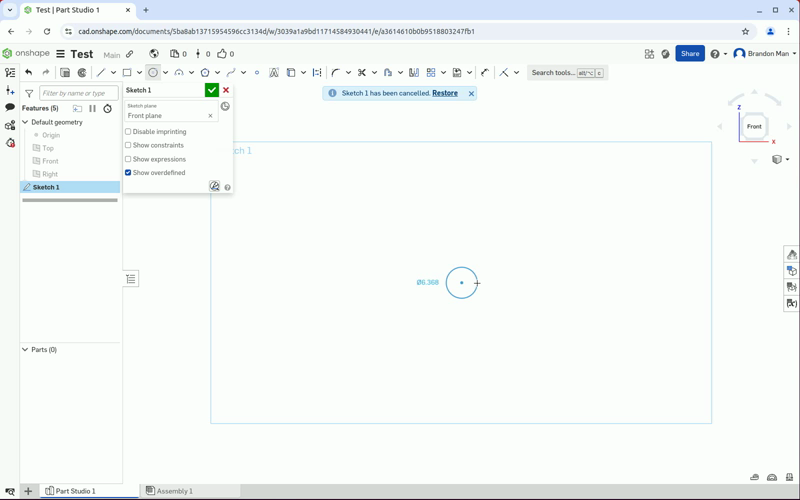
key(esc)
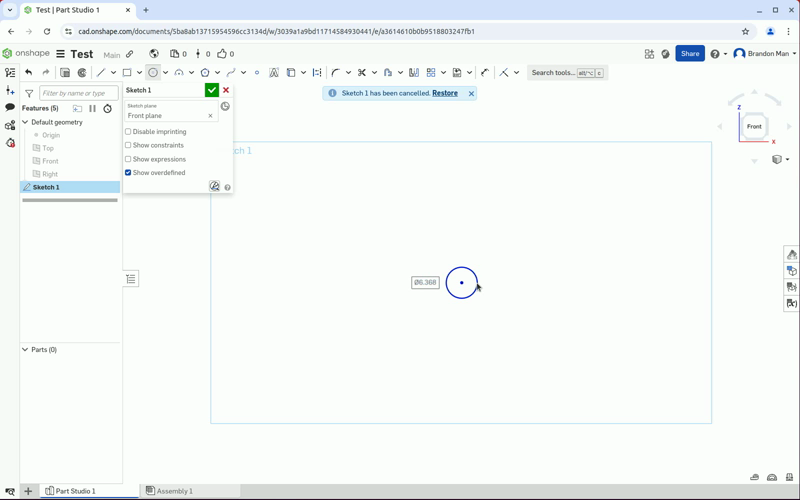
key(c)
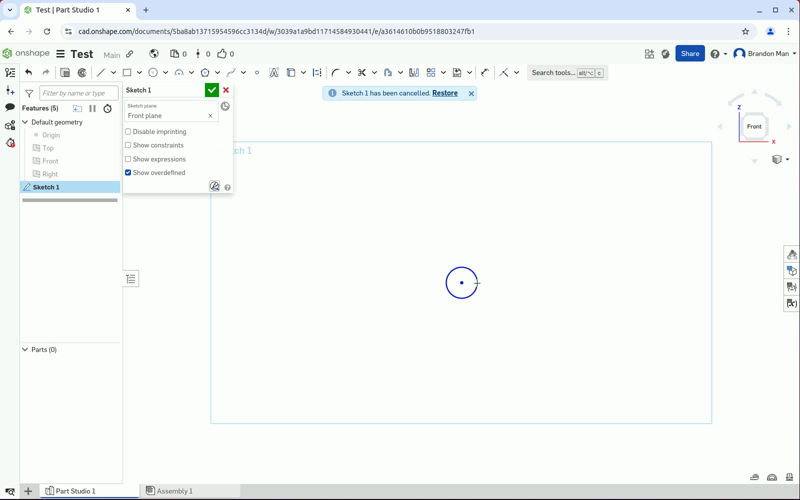
key_down(shift)
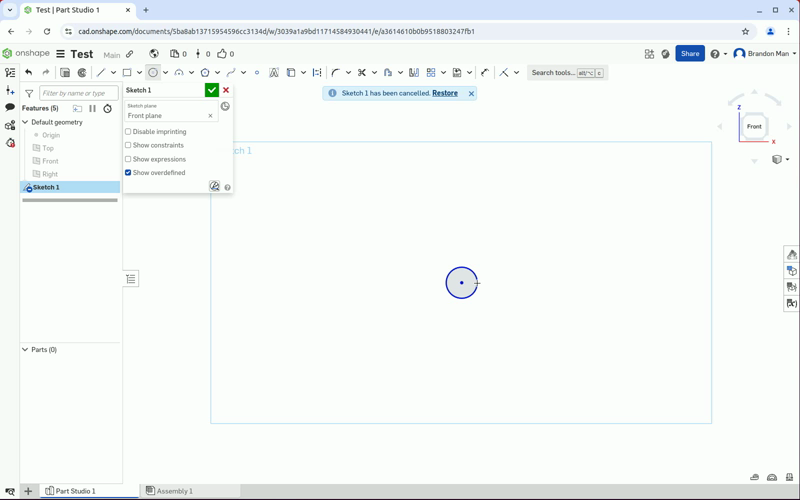
mouse_move(461, 282)
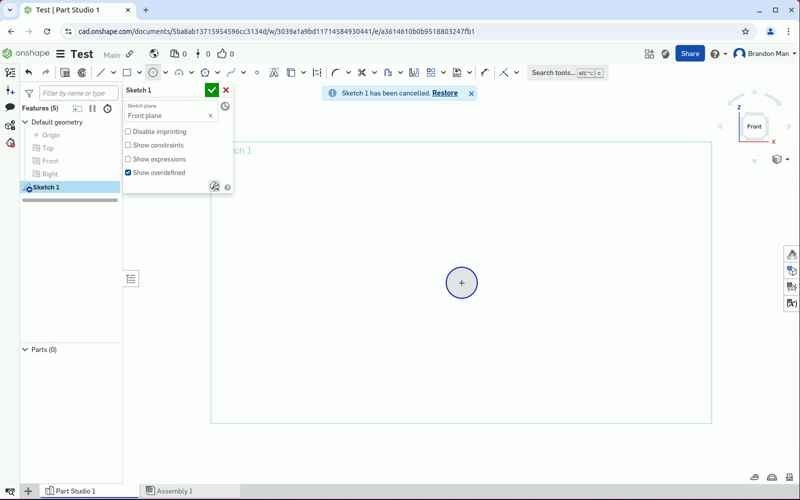
click(461, 282)
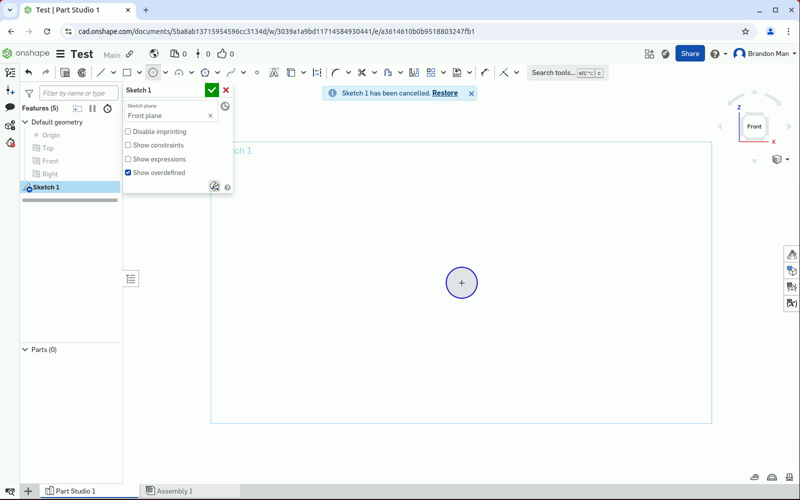
key_up(shift)
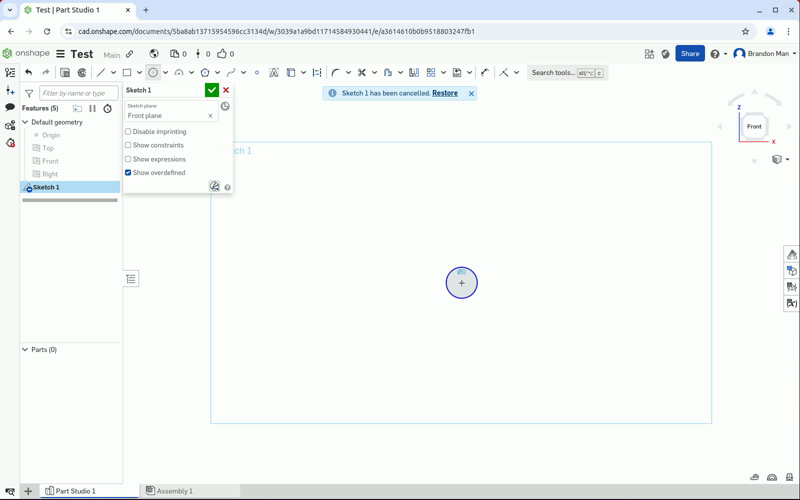
mouse_move(473, 282)
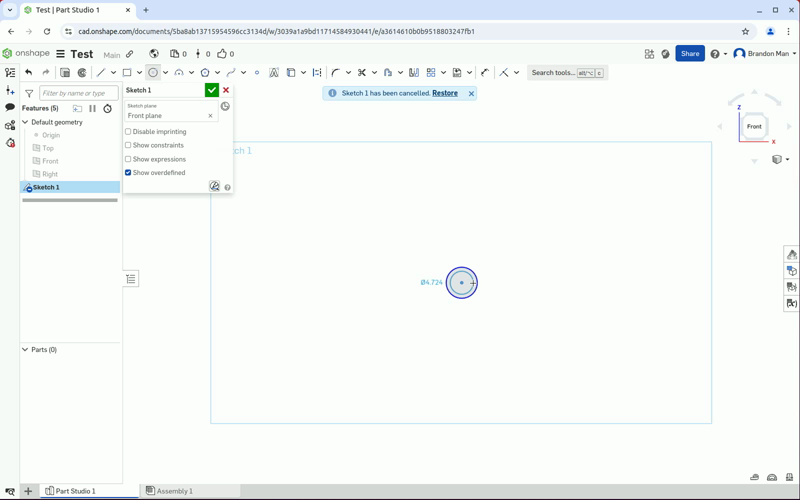
scroll(6)
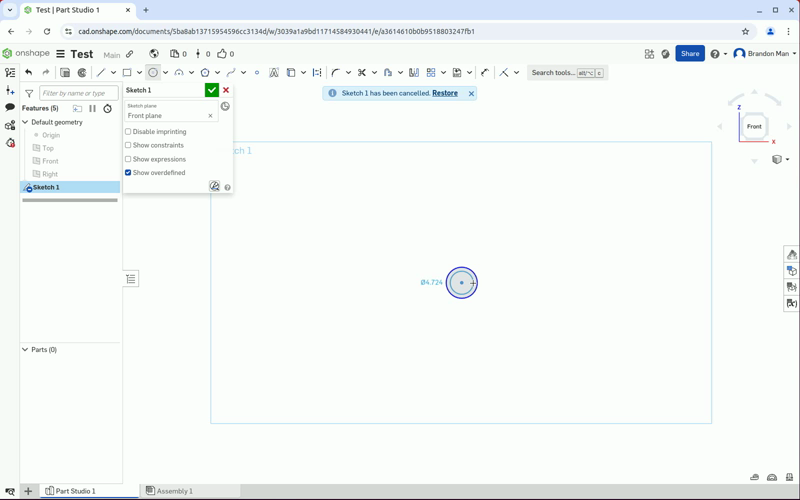
scroll(6)
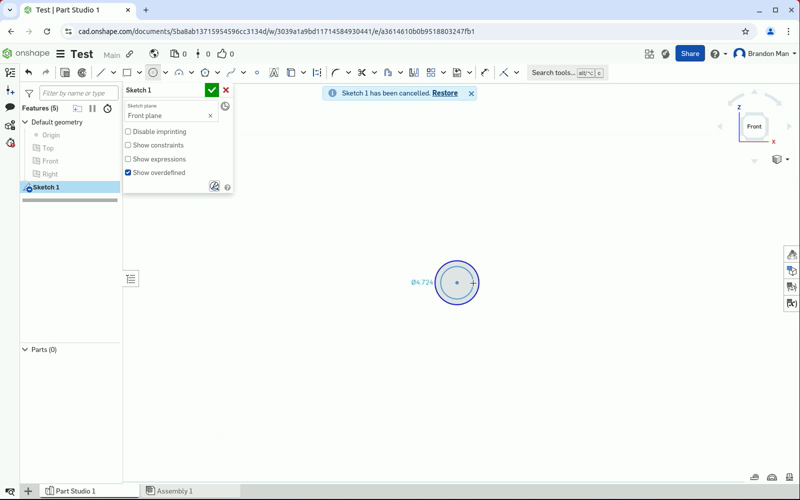
scroll(6)
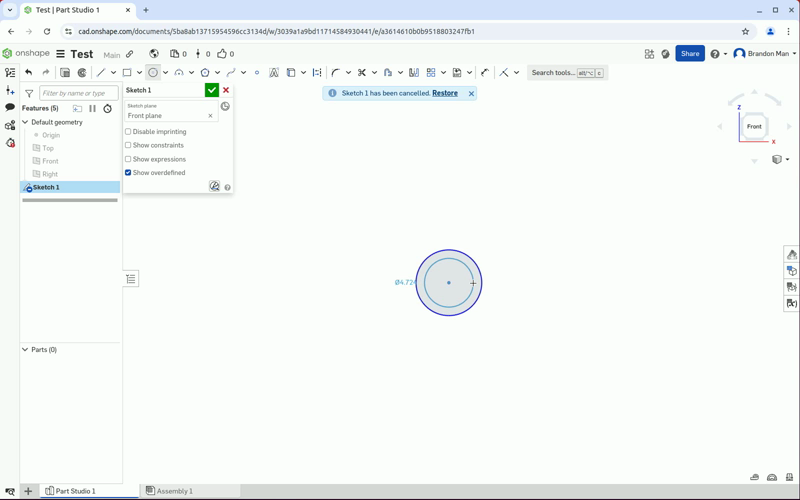
scroll(6)
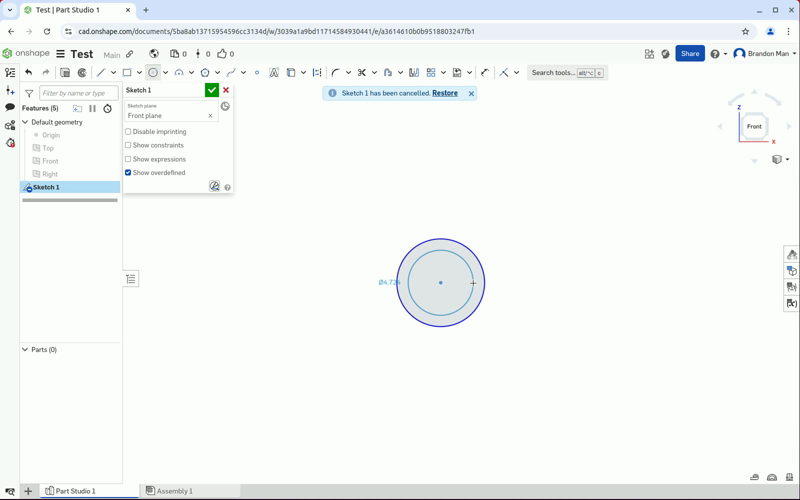
scroll(6)
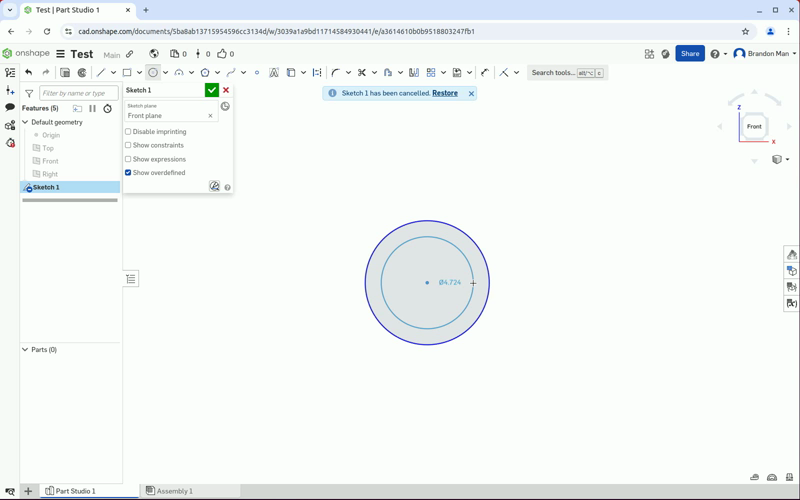
scroll(6)
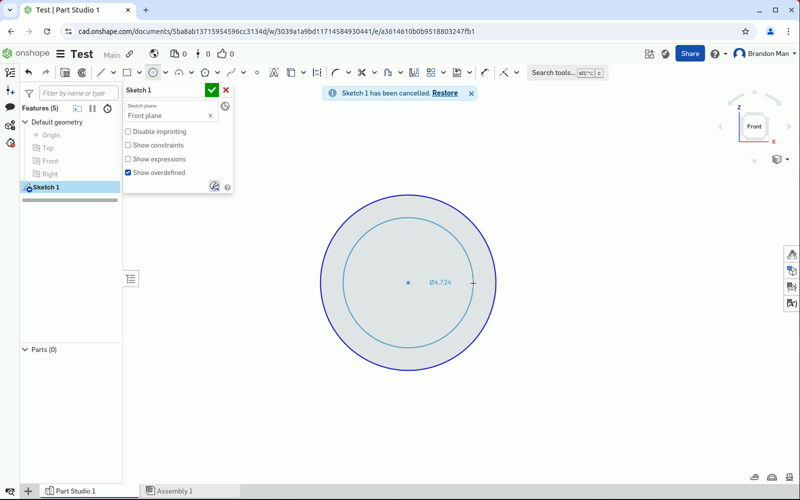
scroll(6)
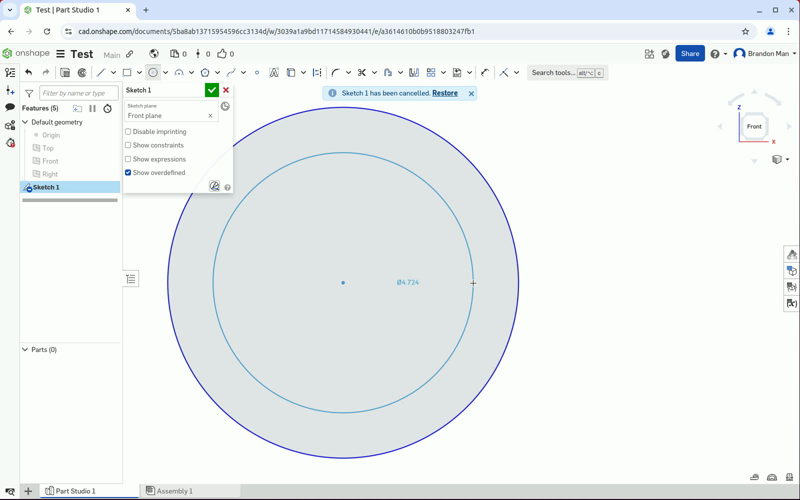
click(473, 282)
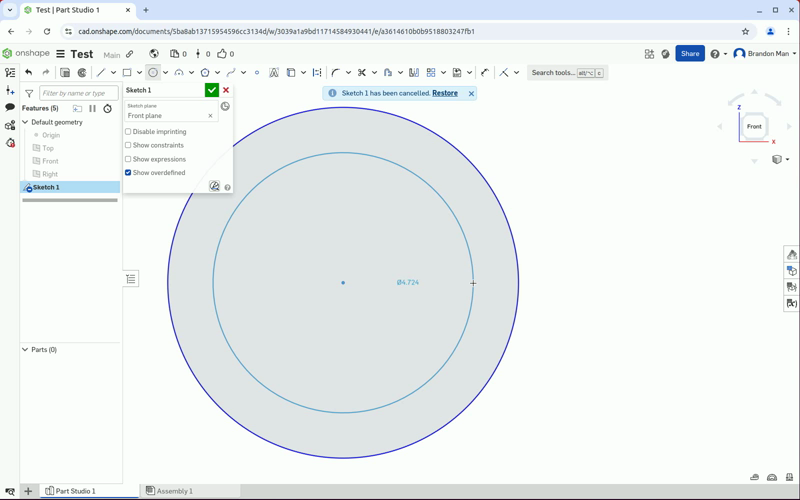
scroll(-6)
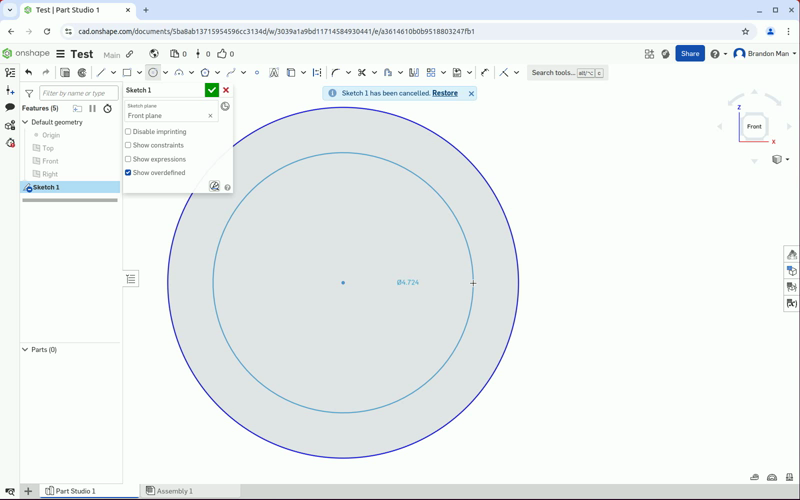
scroll(-6)
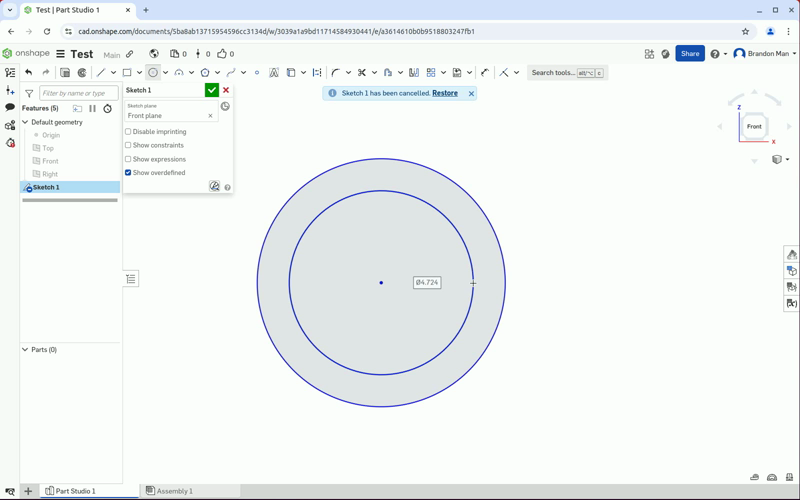
scroll(-6)
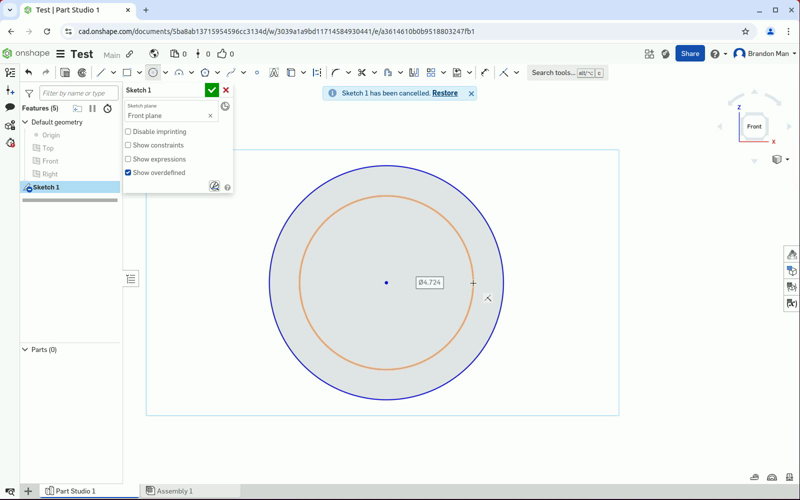
scroll(-6)
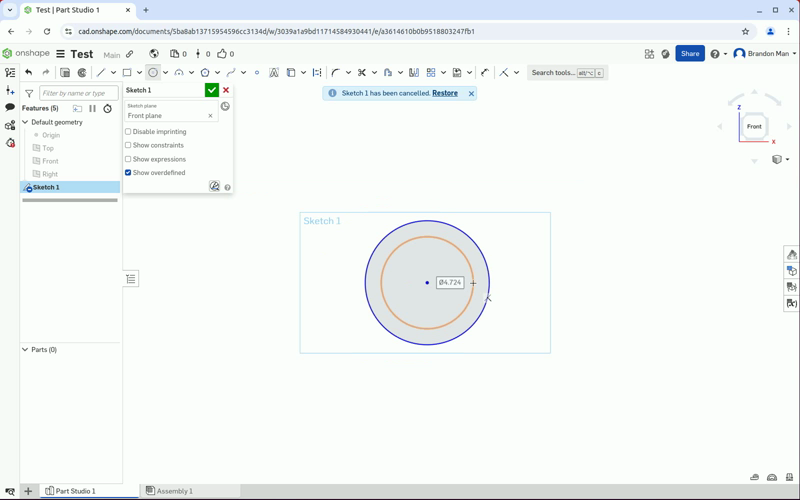
scroll(-6)
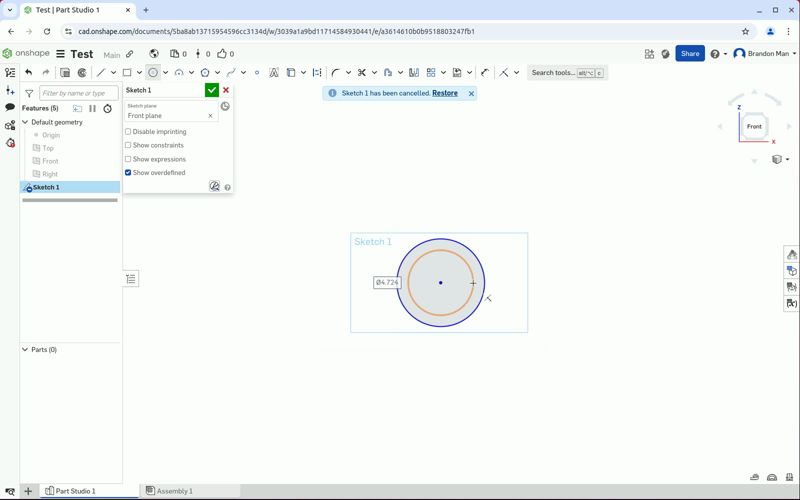
scroll(-6)
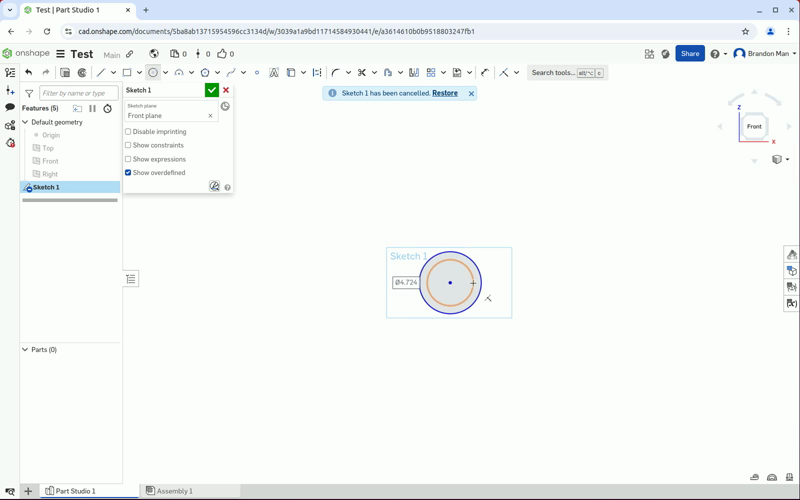
scroll(-6)
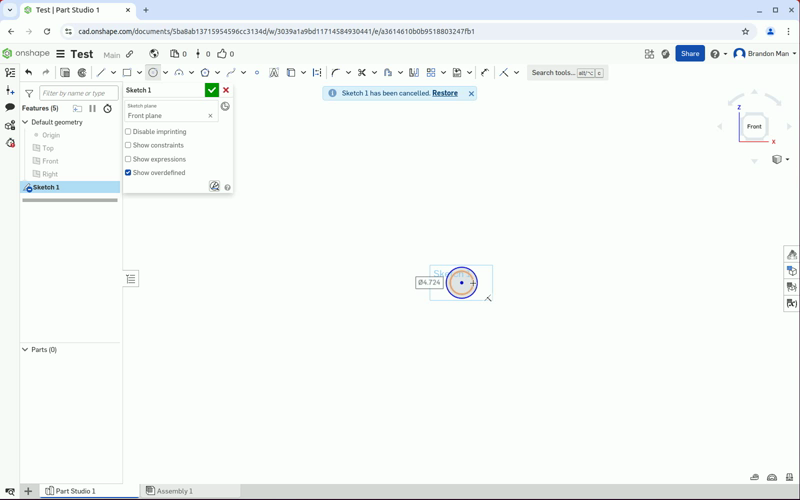
key(esc)
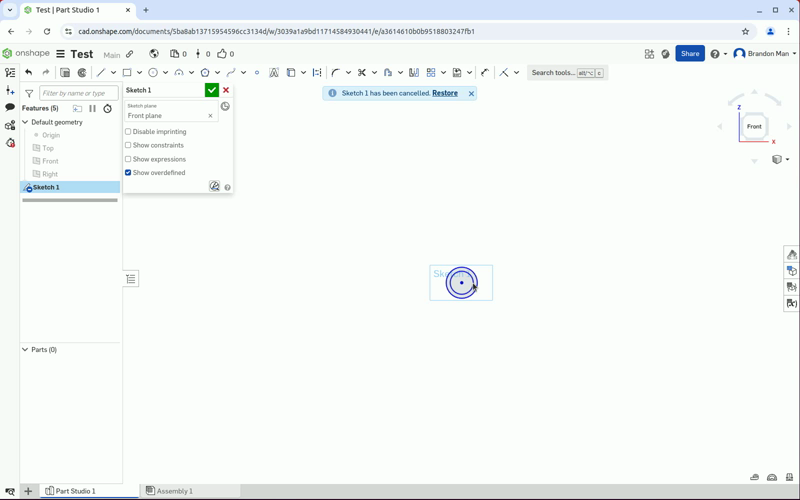
mouse_move(471, 291)
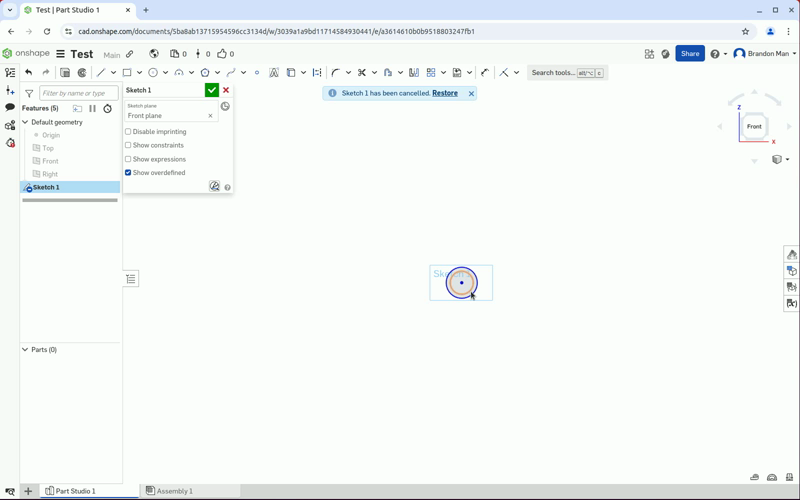
scroll(6)
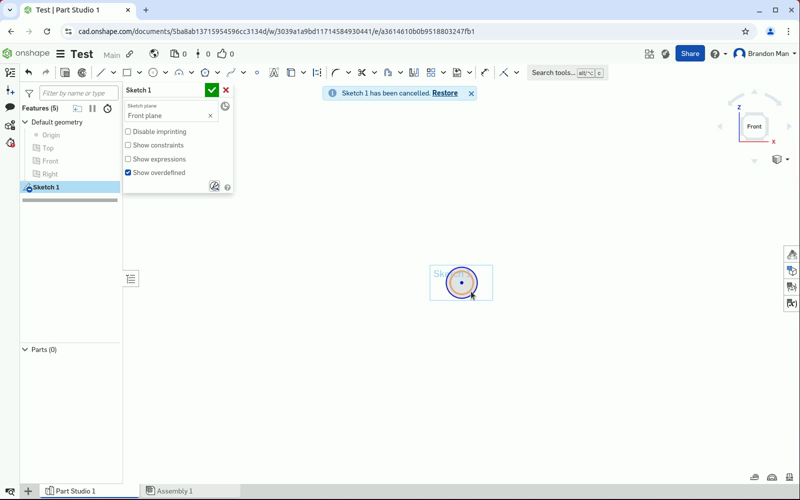
scroll(6)
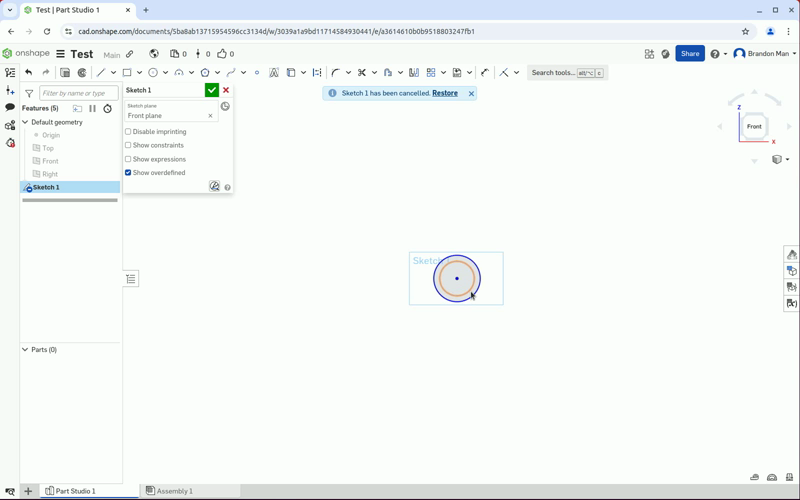
scroll(6)
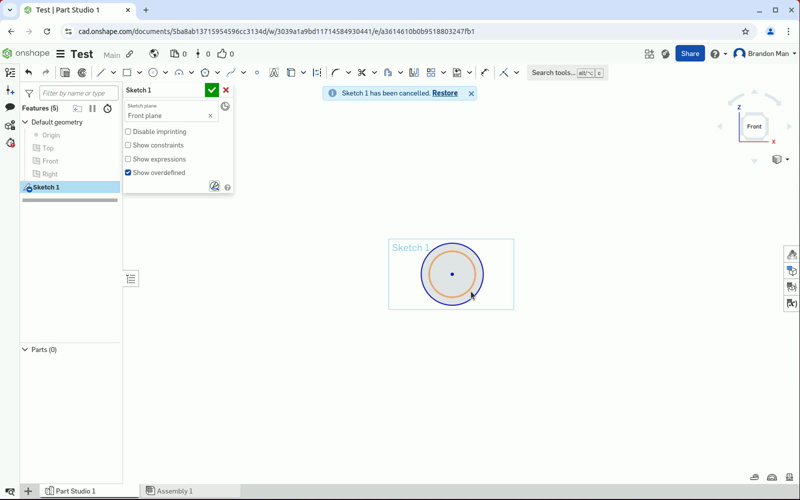
scroll(6)
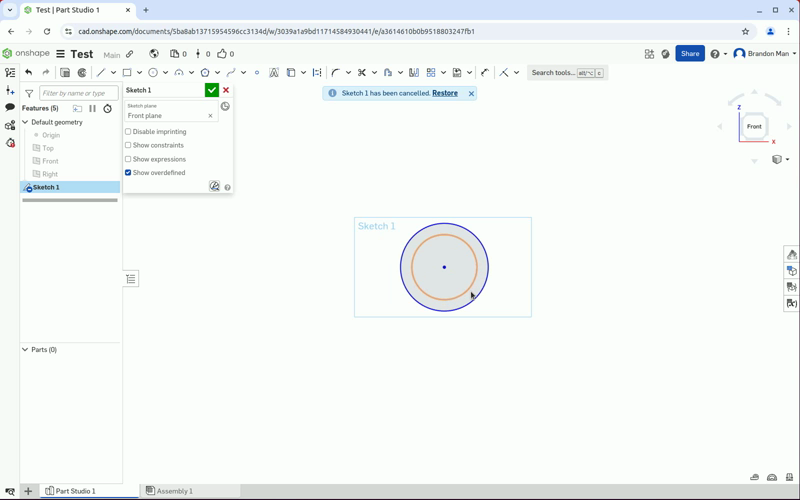
scroll(6)
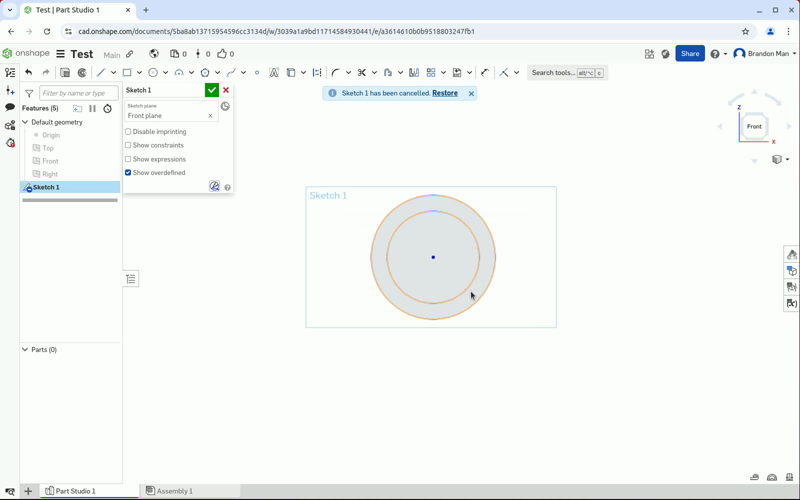
scroll(6)
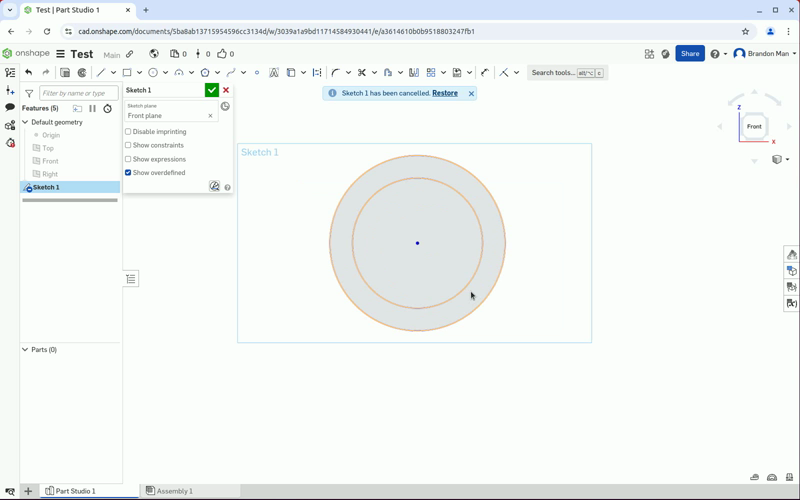
scroll(6)
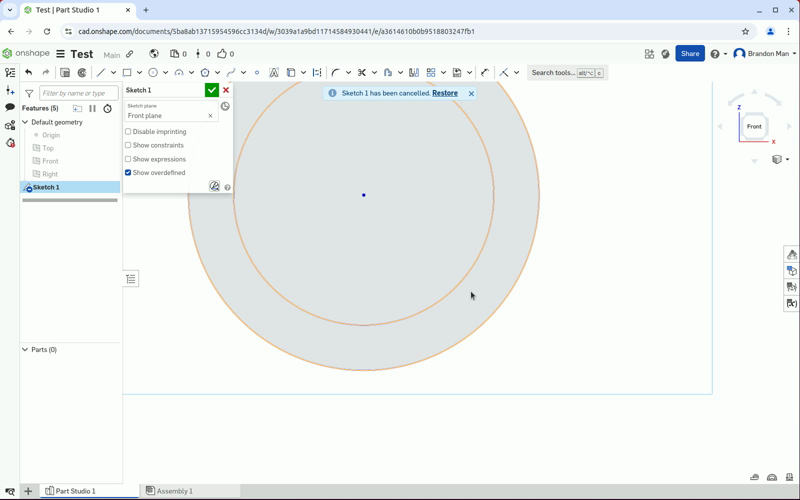
click(471, 291)
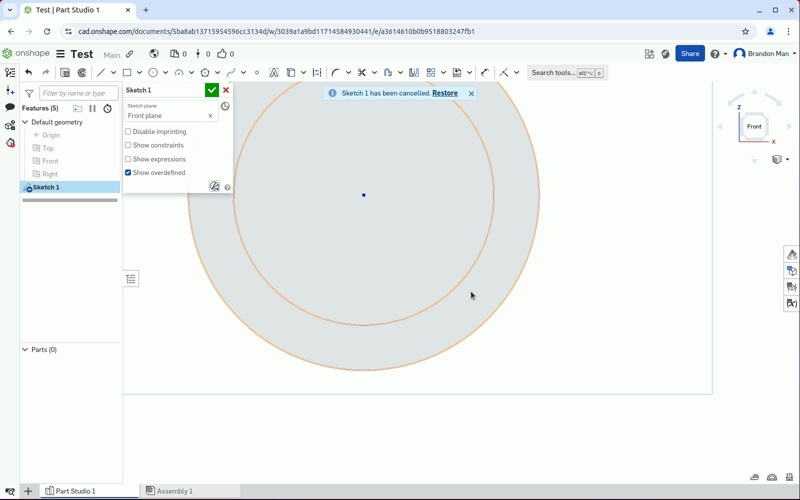
scroll(-6)
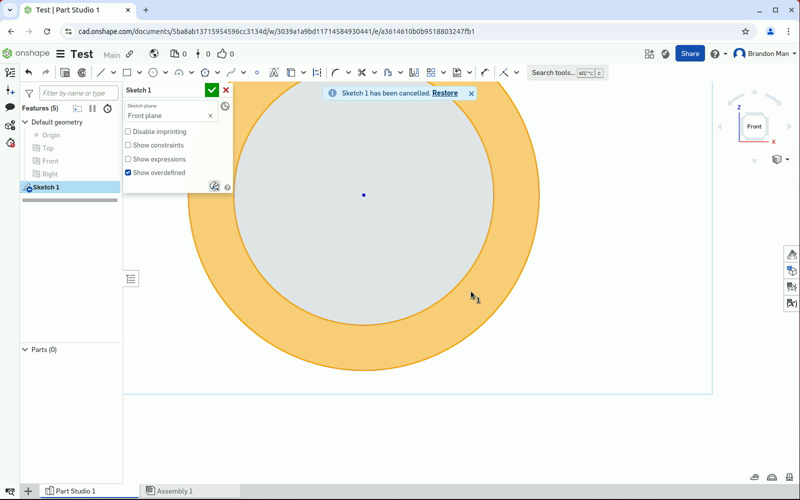
scroll(-6)
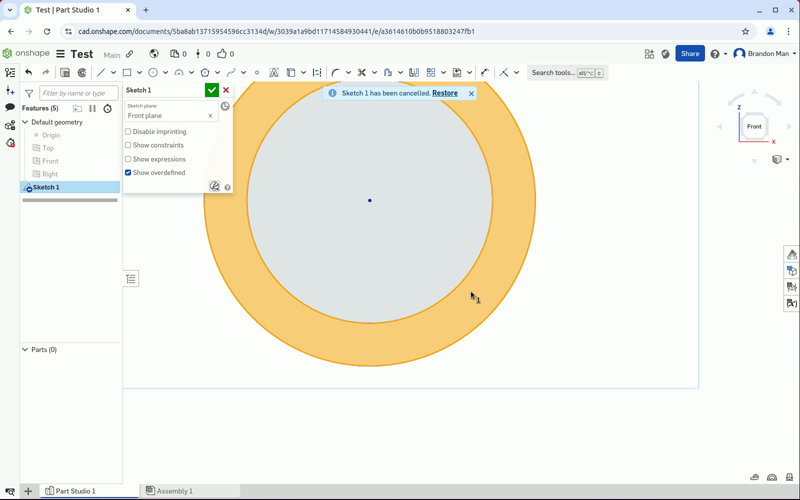
scroll(-6)
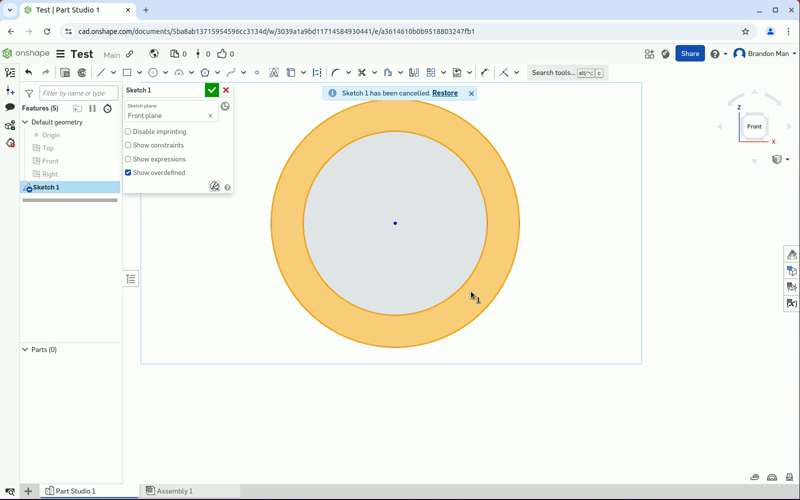
scroll(-6)
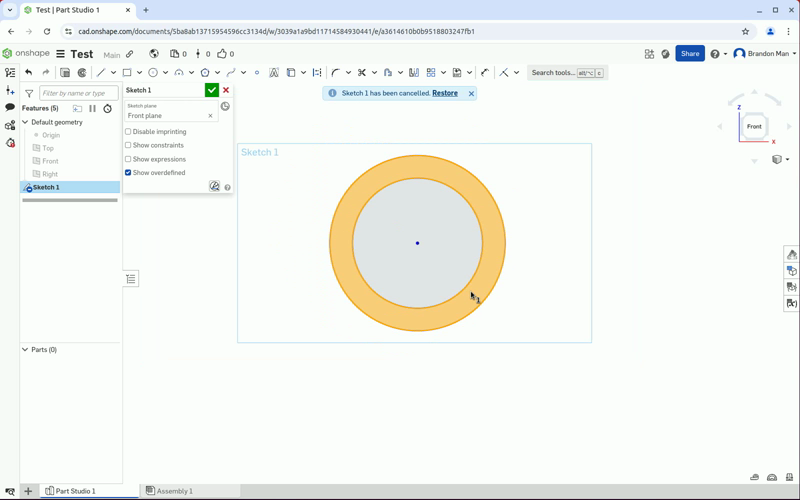
scroll(-6)
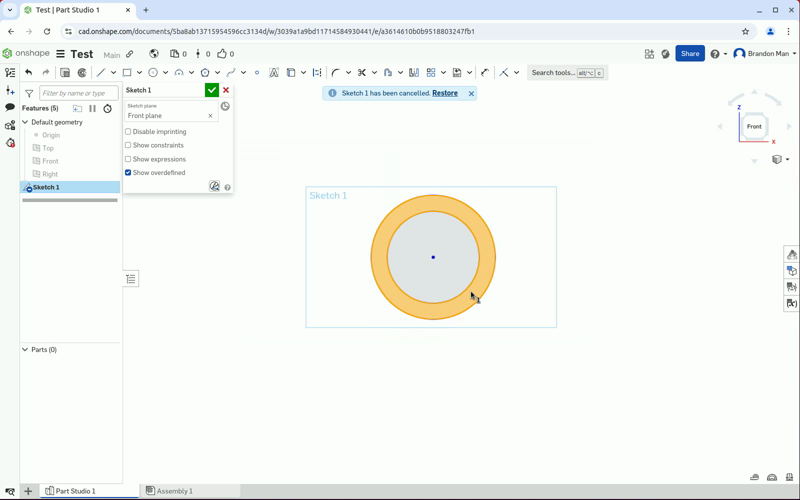
scroll(-6)
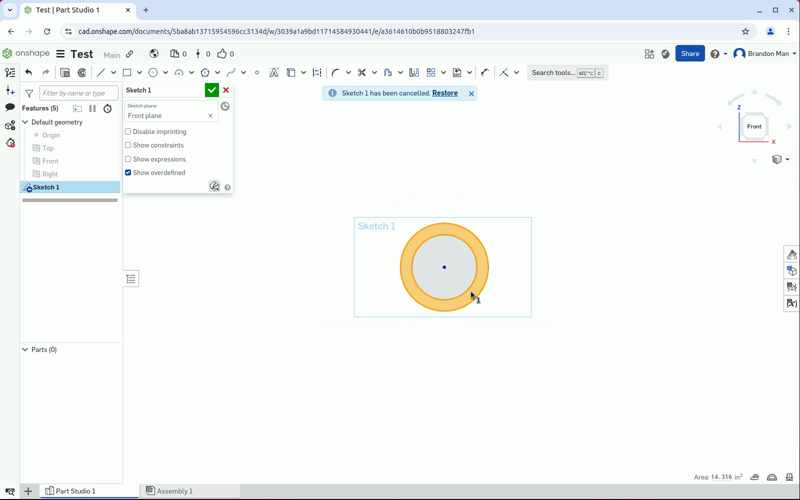
scroll(-6)
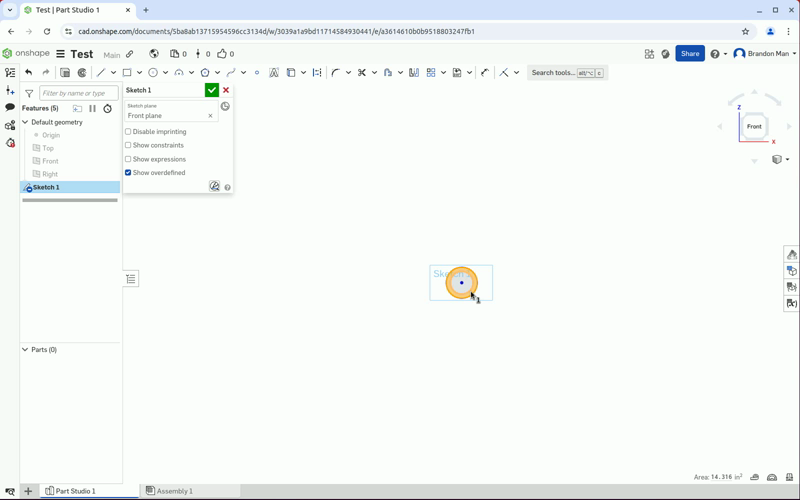
mouse_move(73, 352)
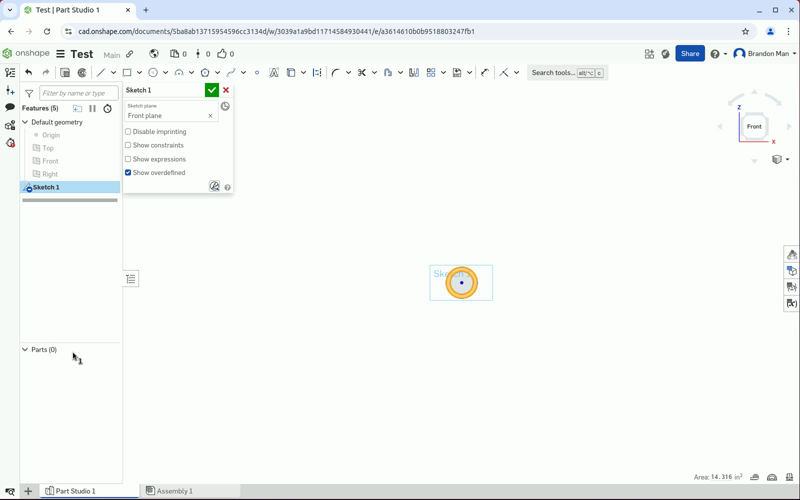
key(shift+y)
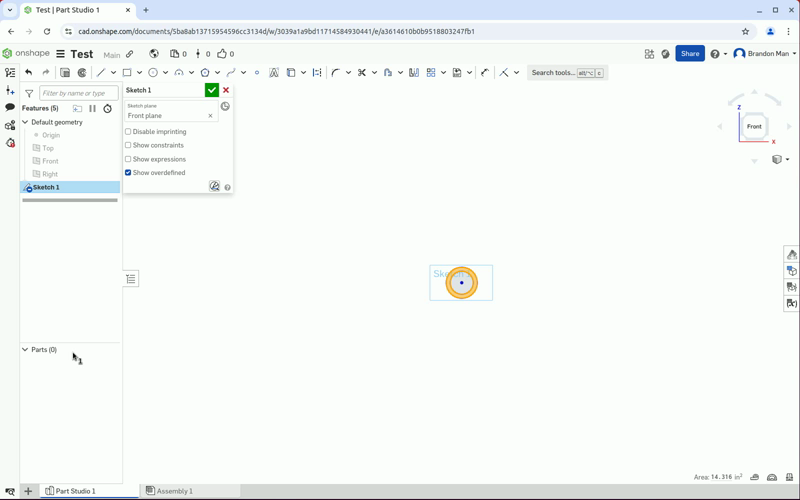
key(shift+e)
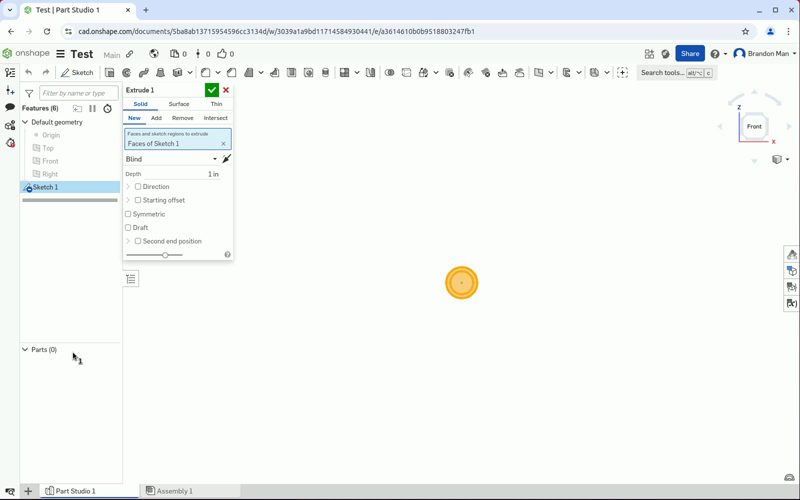
mouse_move(143, 106)
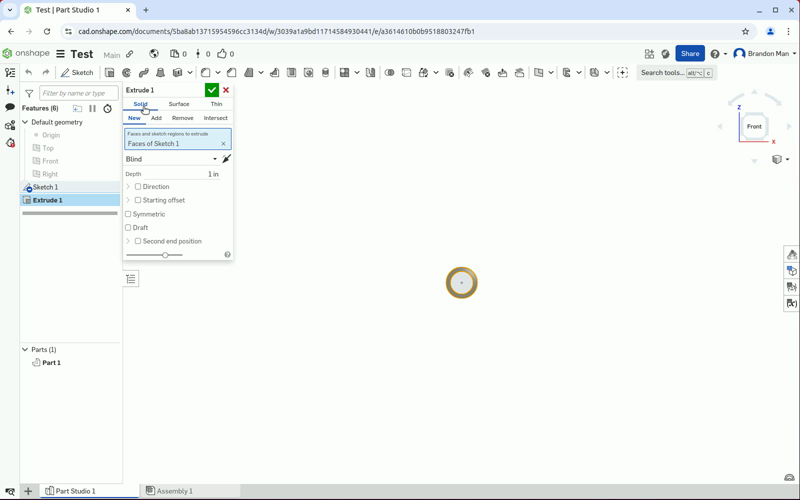
click(143, 106)
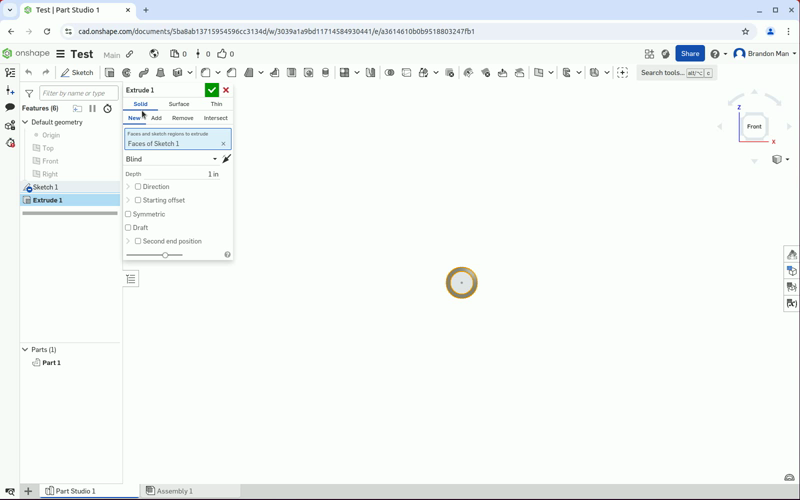
mouse_move(137, 120)
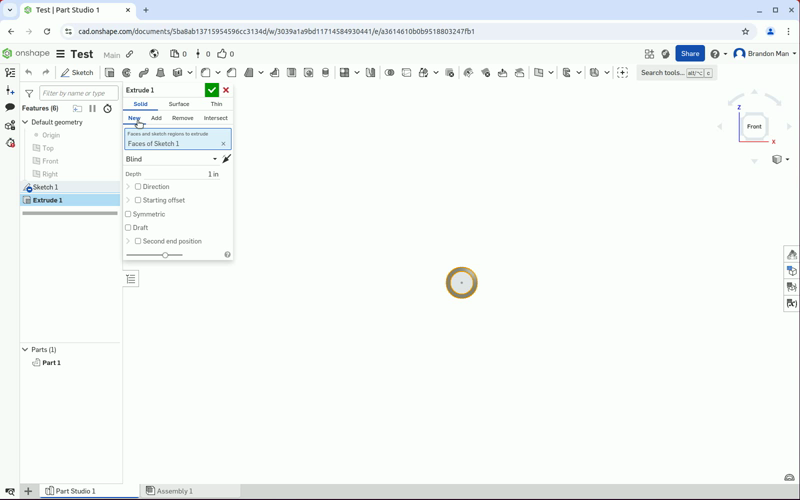
click(137, 120)
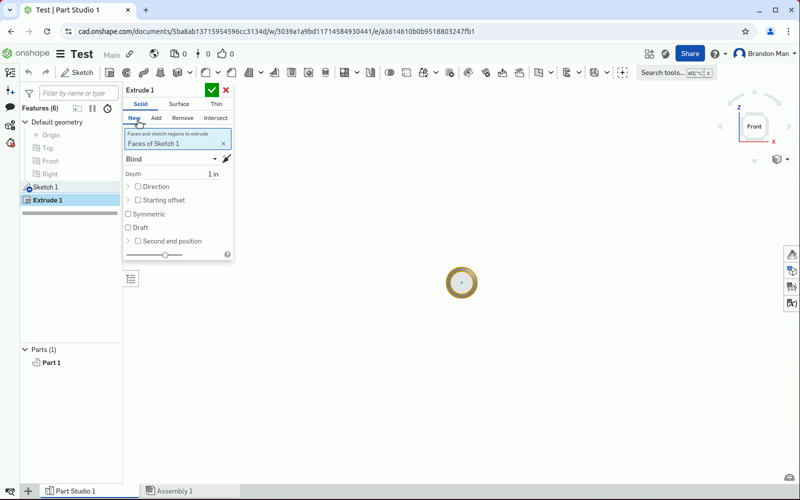
key(tab, 4)
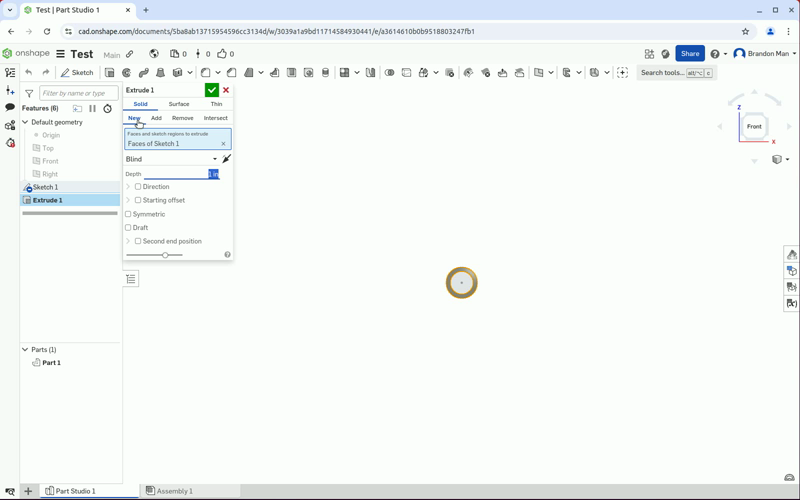
text(3.852)
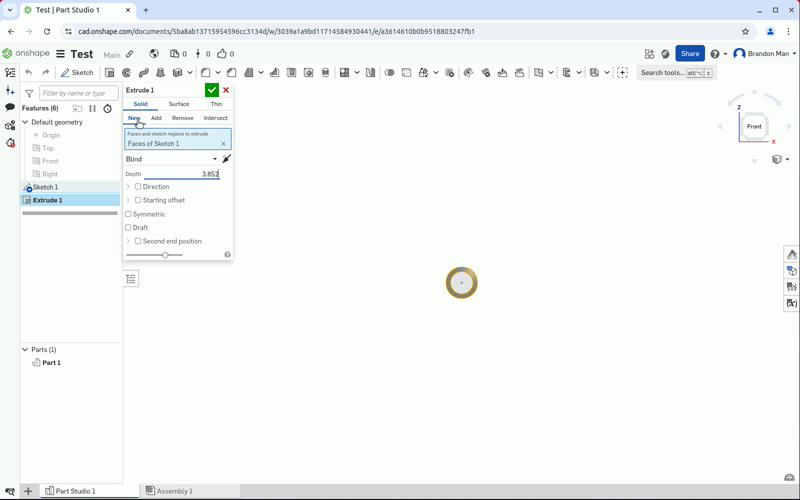
key(tab, 3)
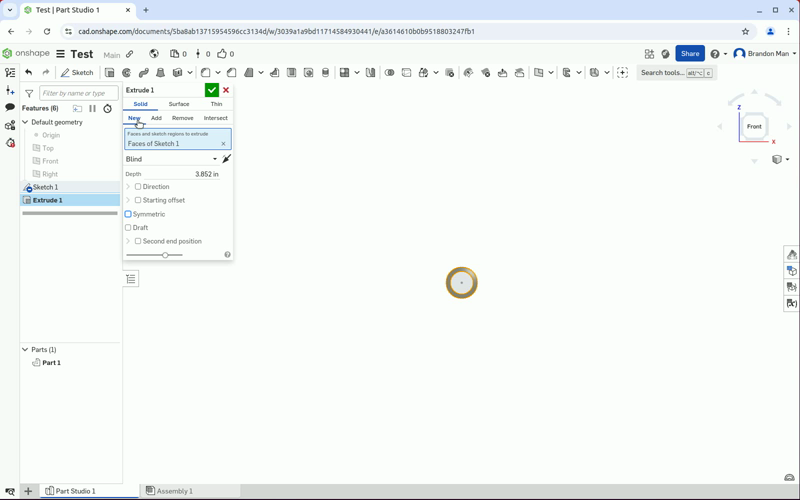
key(space)
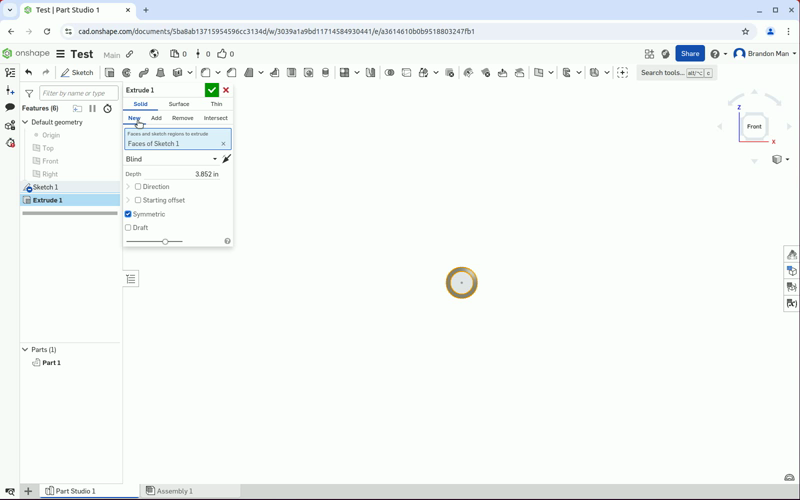
key(enter)
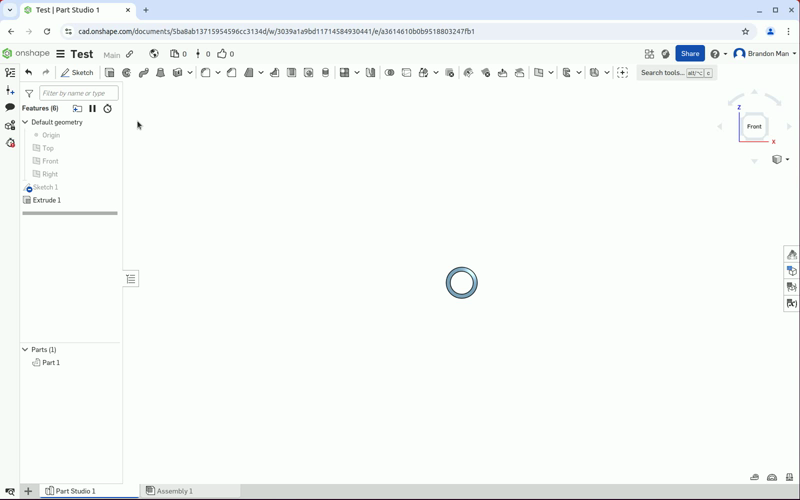
key(shift+h)
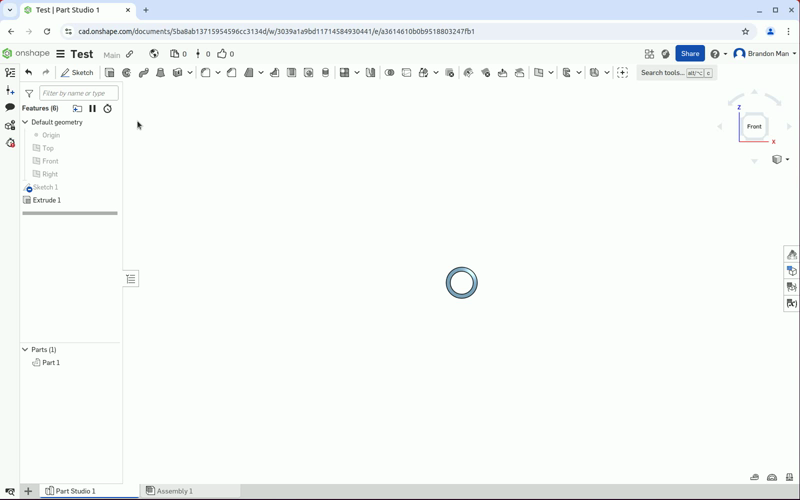
key(shift+h)
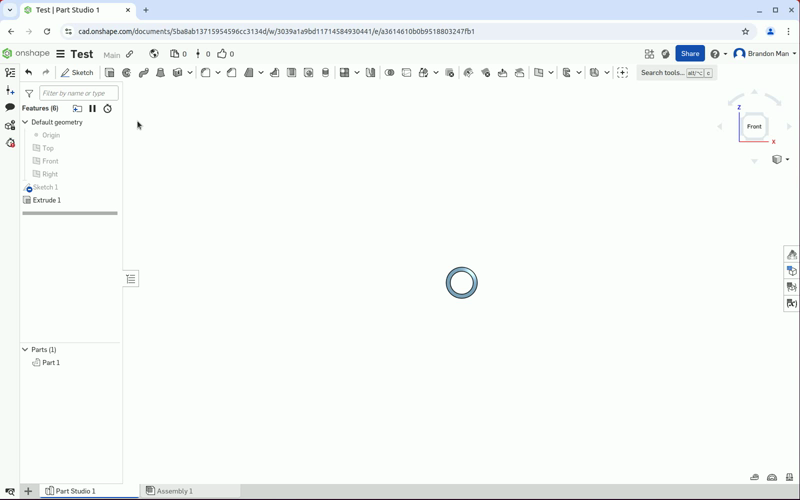
mouse_move(73, 189)
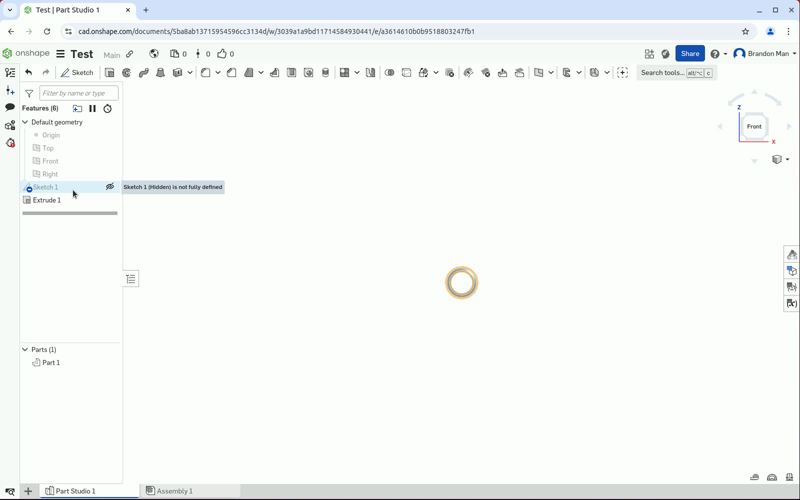
click(73, 189)
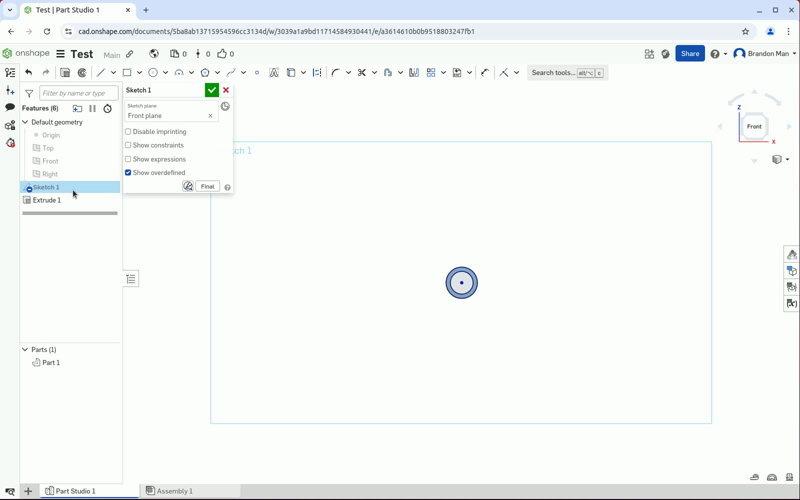
mouse_move(229, 92)
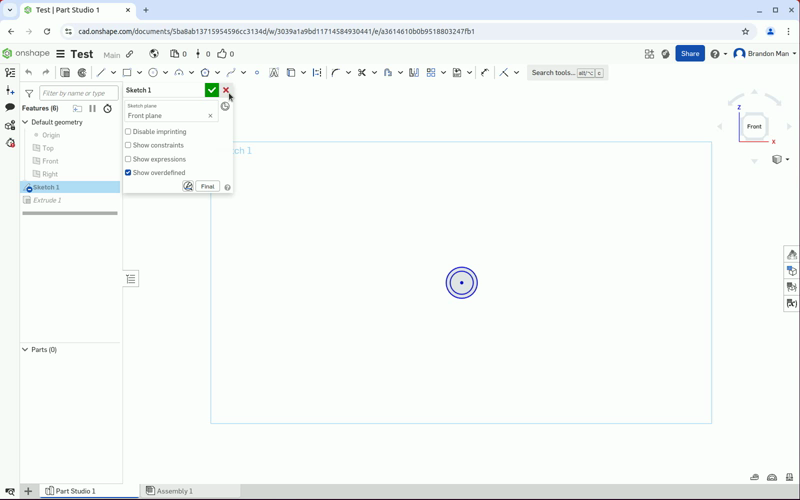
click(229, 92)
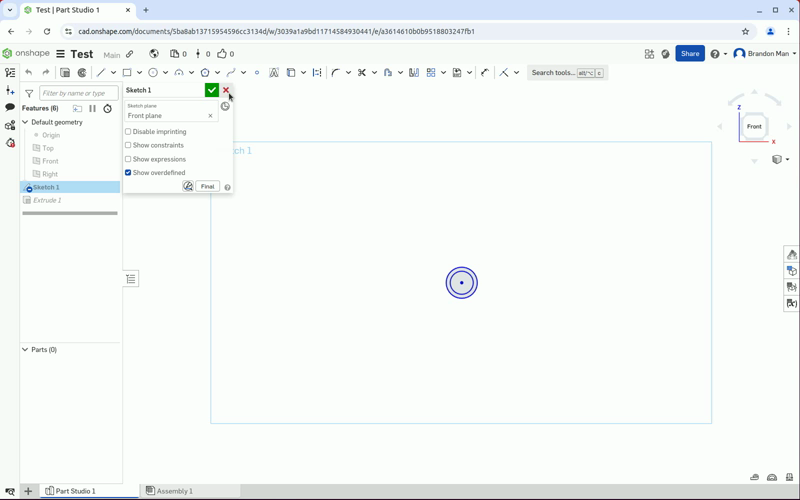
key(shift+s)
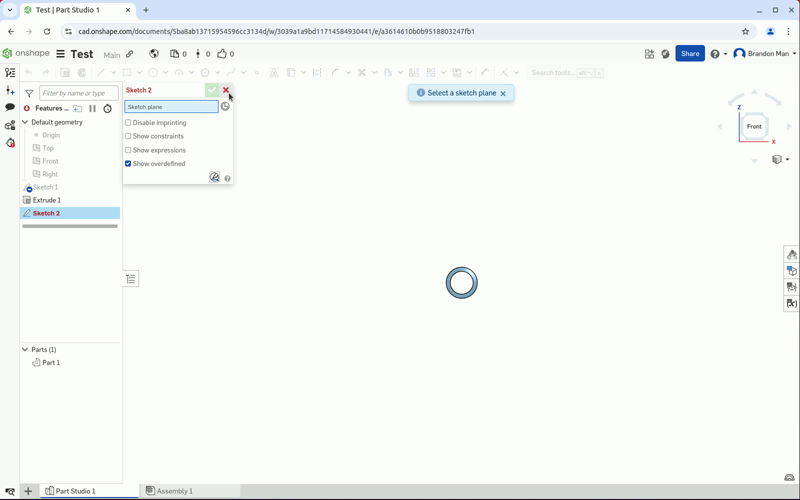
mouse_move(73, 163)
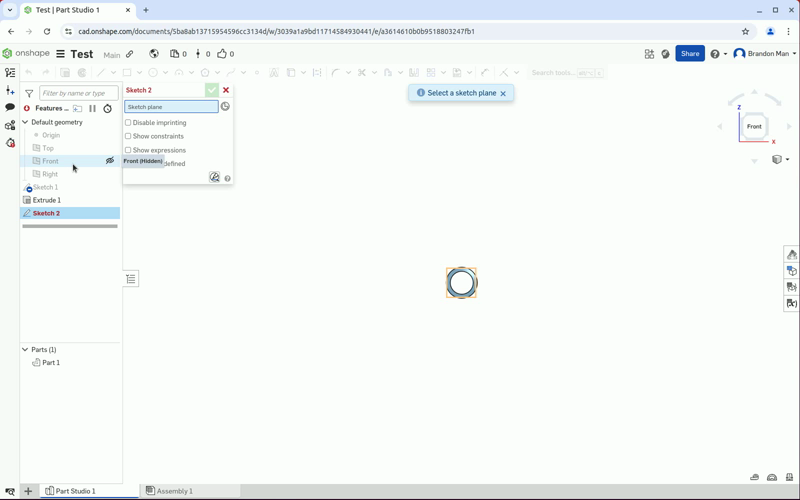
click(73, 163)
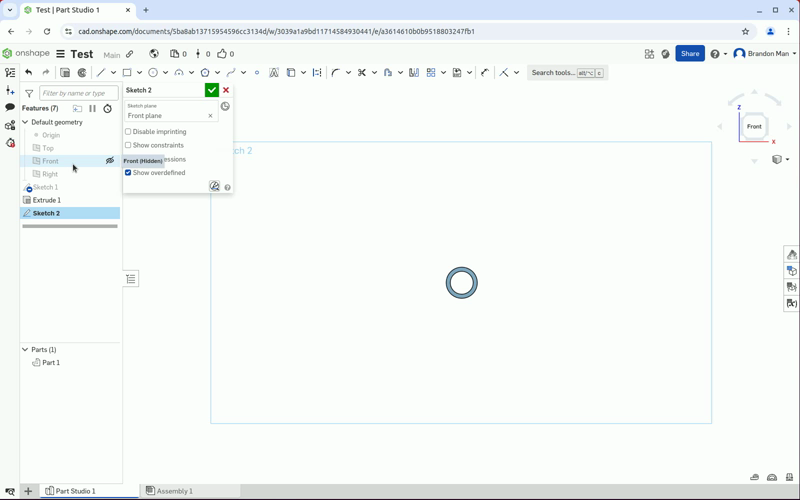
mouse_move(73, 352)
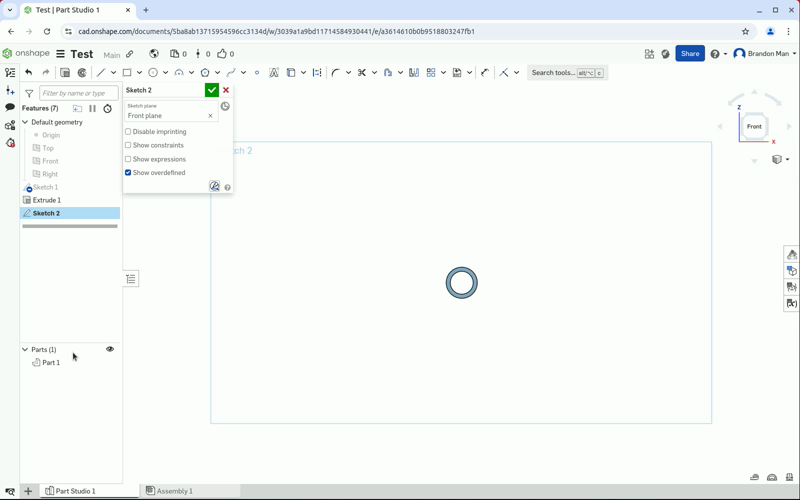
key(y)
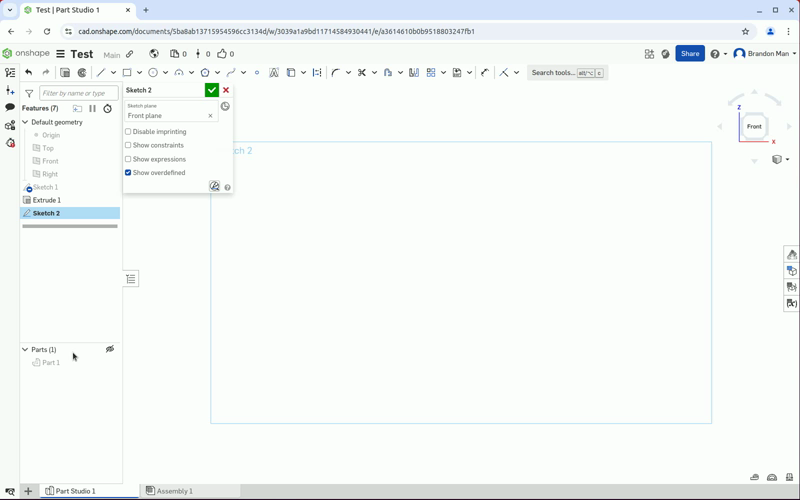
key(c)
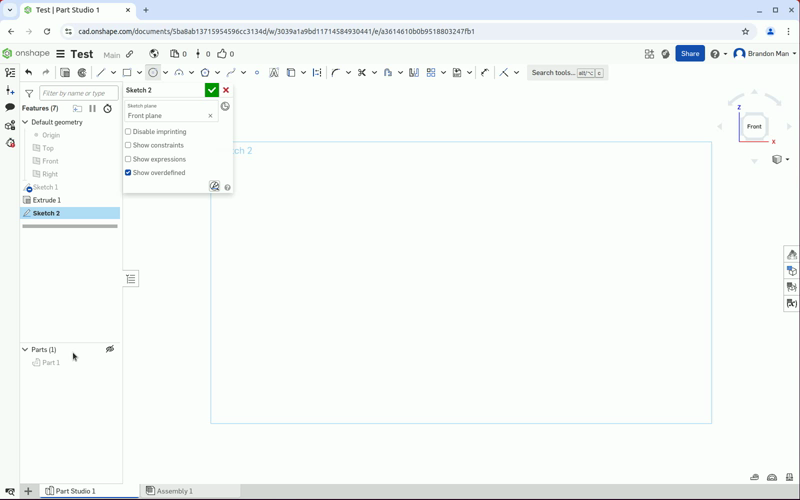
key_down(shift)
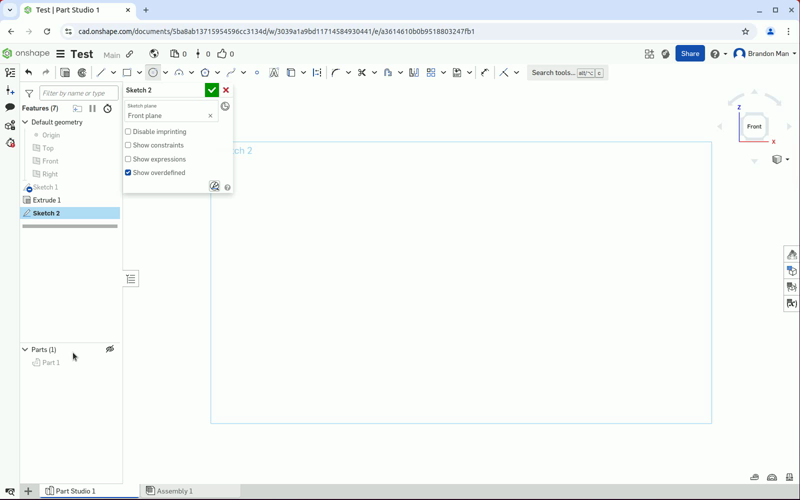
mouse_move(561, 282)
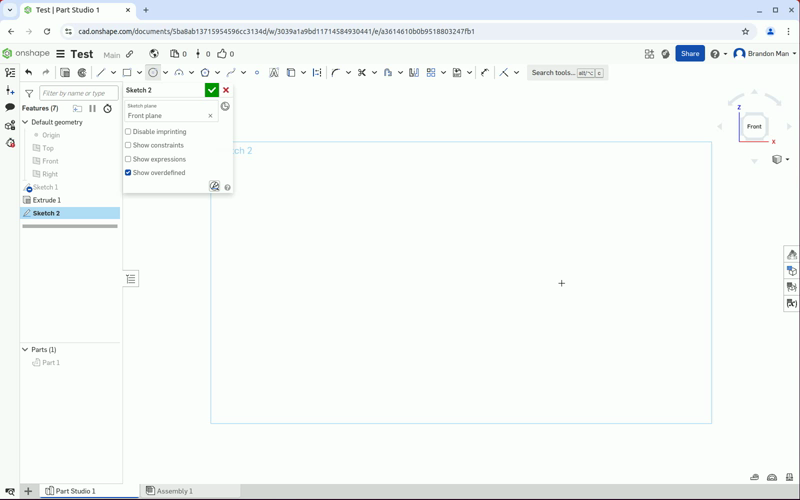
click(561, 282)
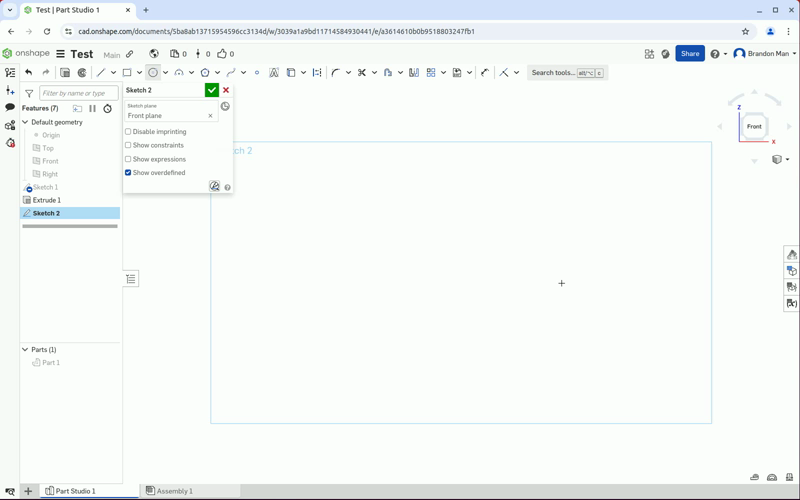
key_up(shift)
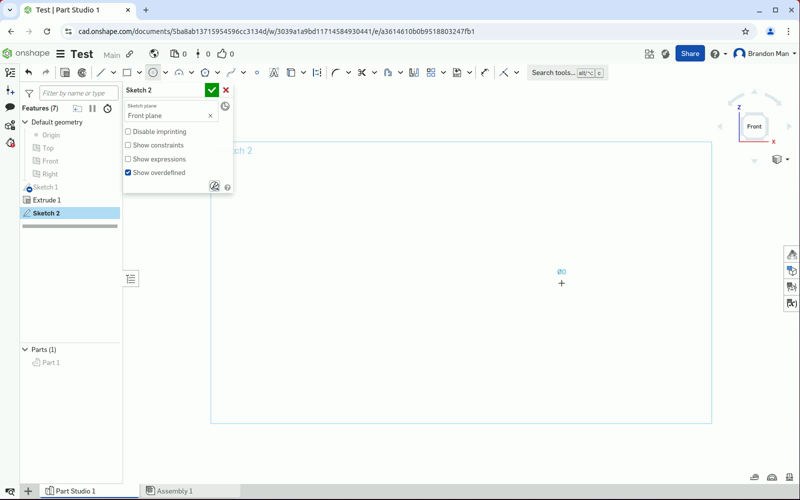
mouse_move(574, 282)
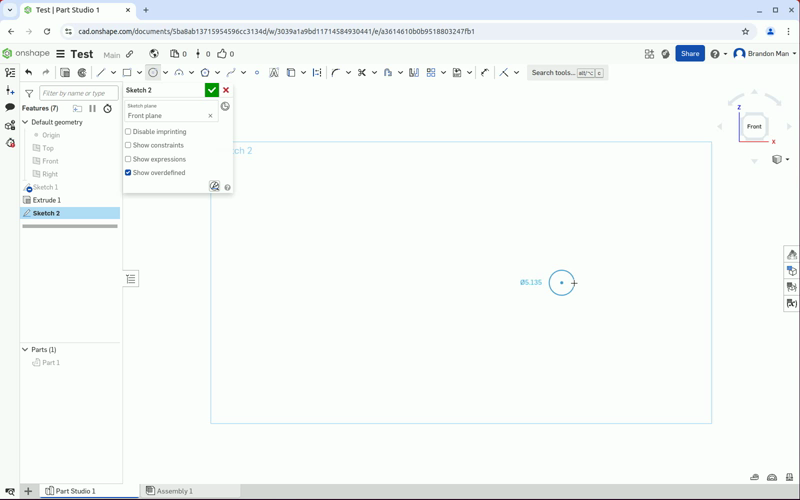
click(574, 282)
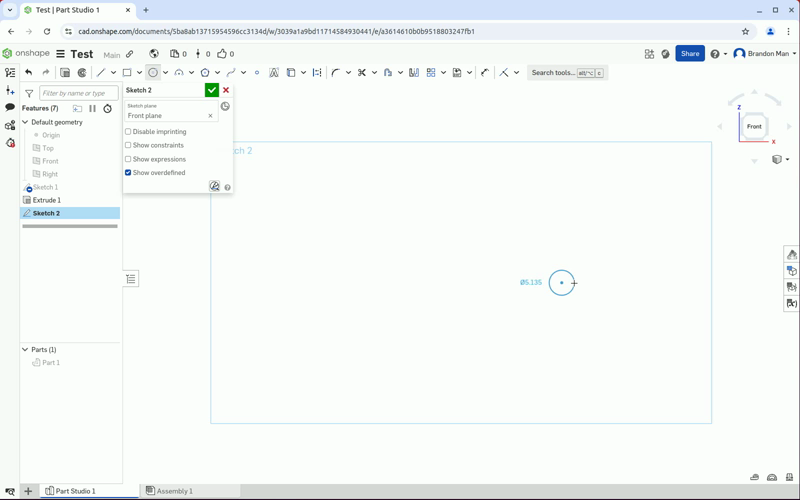
key(esc)
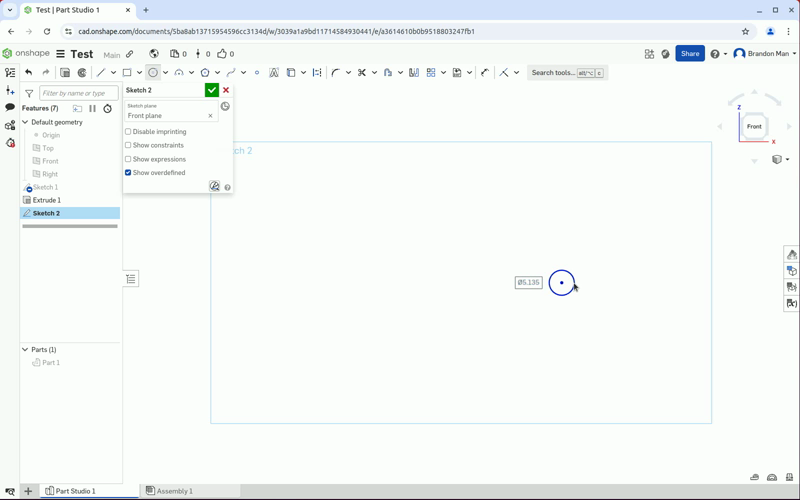
key(c)
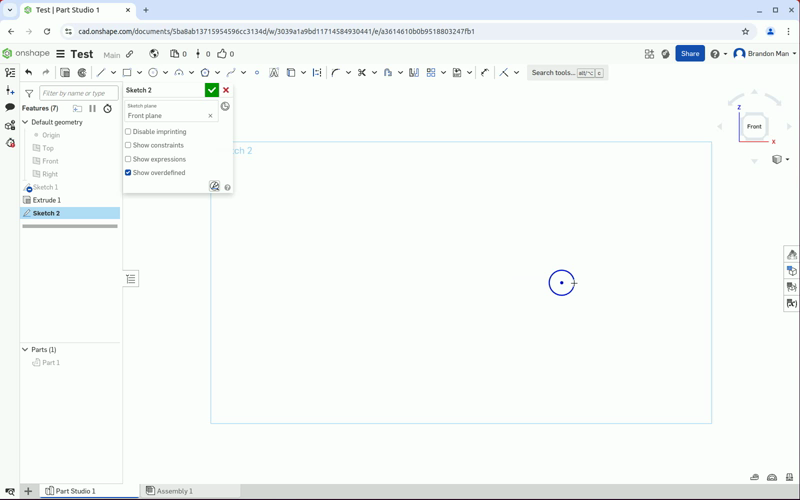
key_down(shift)
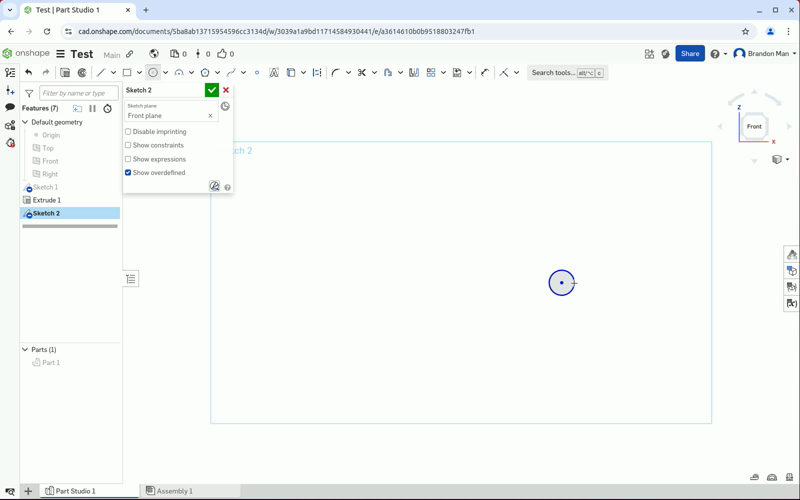
mouse_move(561, 282)
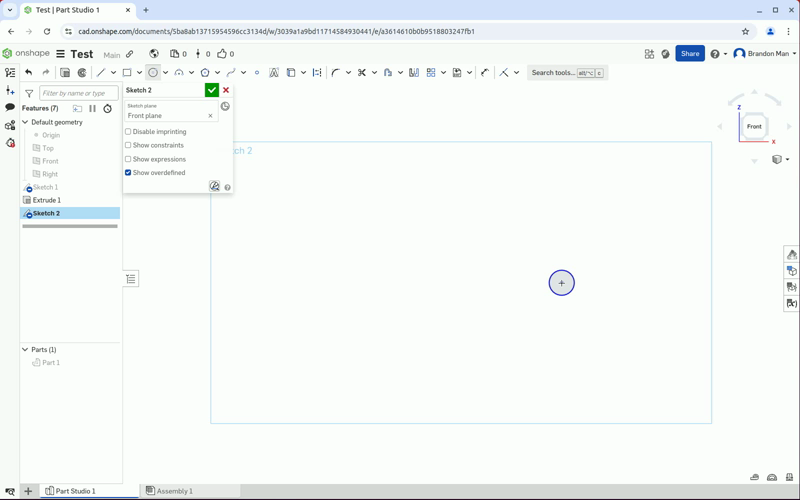
click(561, 282)
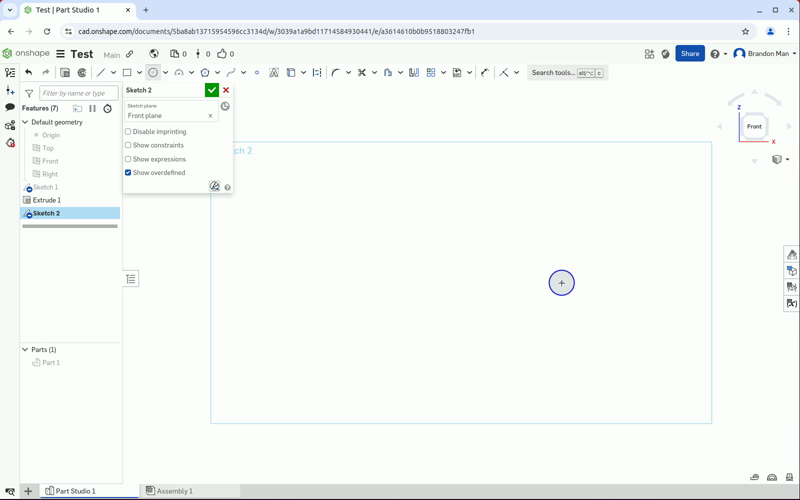
key_up(shift)
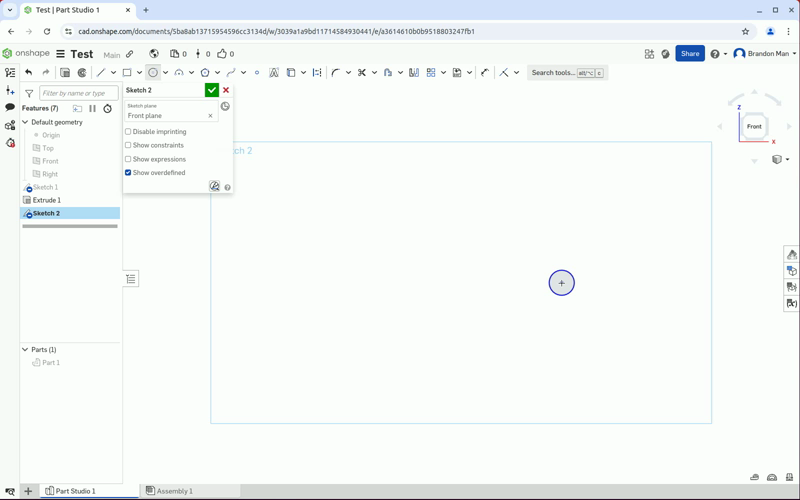
mouse_move(571, 282)
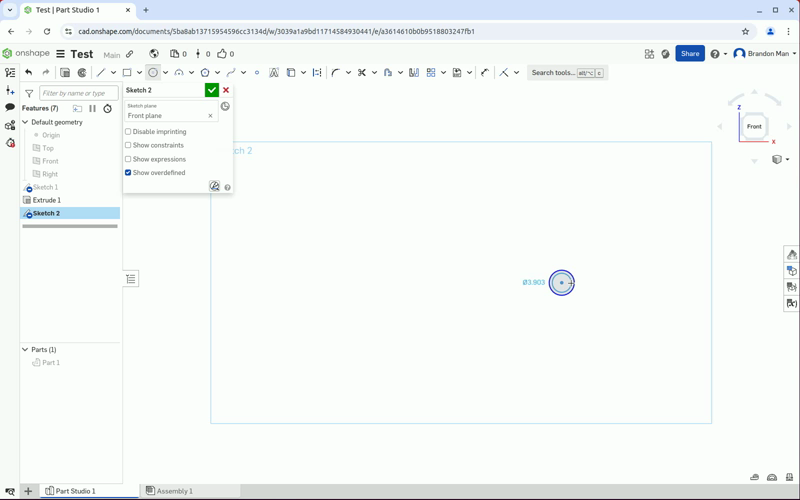
scroll(6)
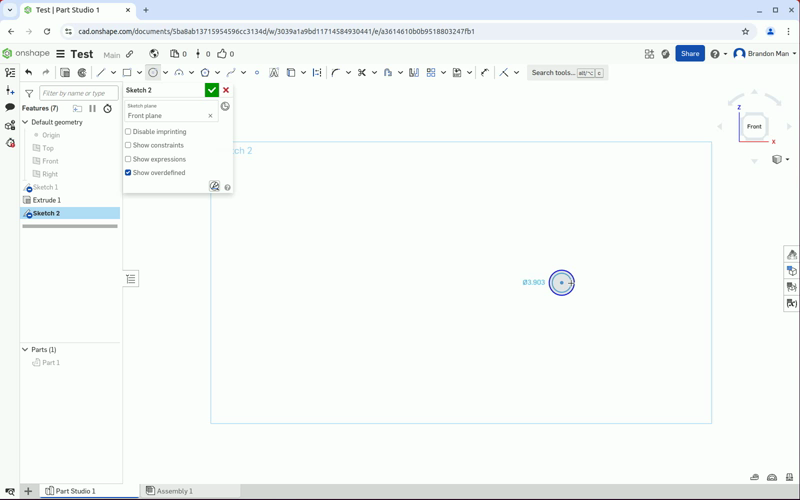
scroll(6)
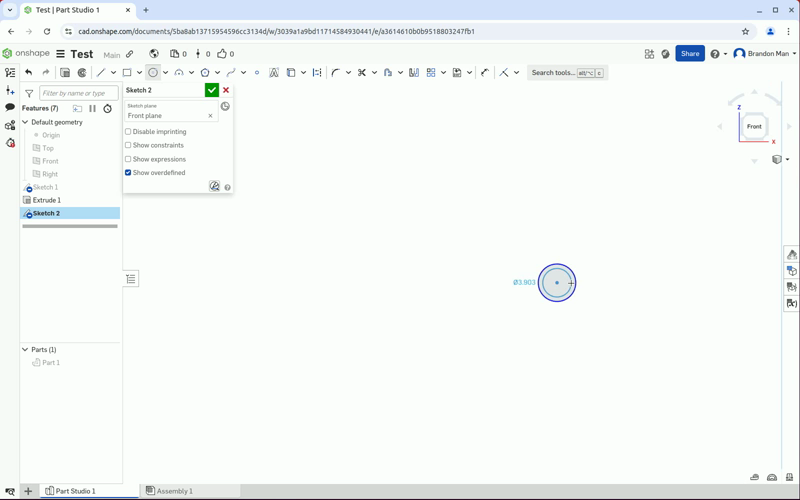
scroll(6)
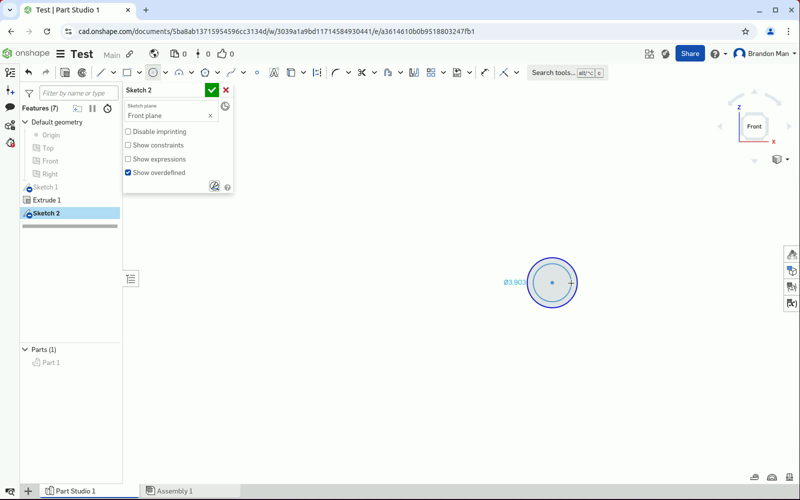
scroll(6)
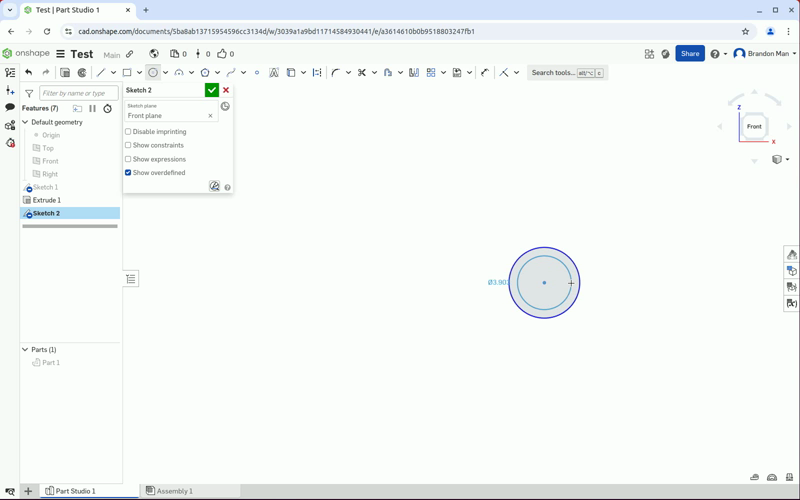
scroll(6)
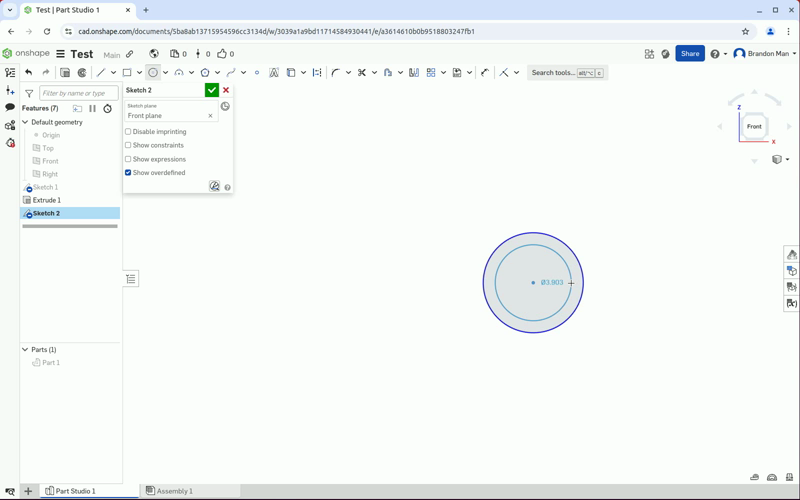
scroll(6)
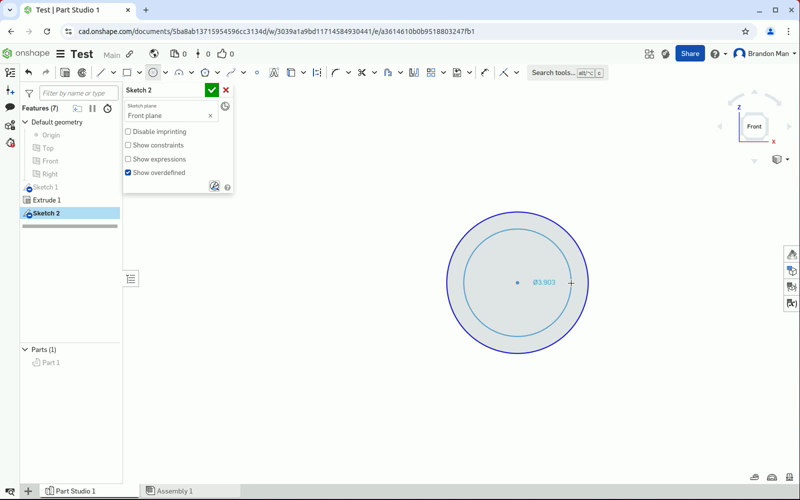
scroll(6)
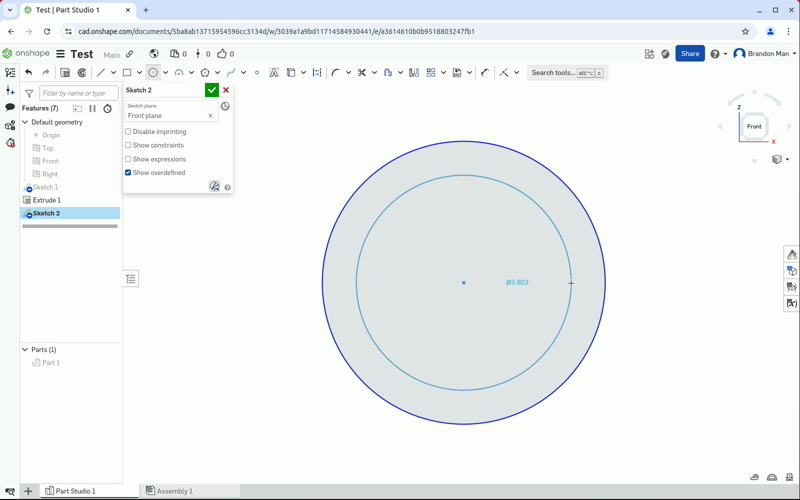
click(571, 282)
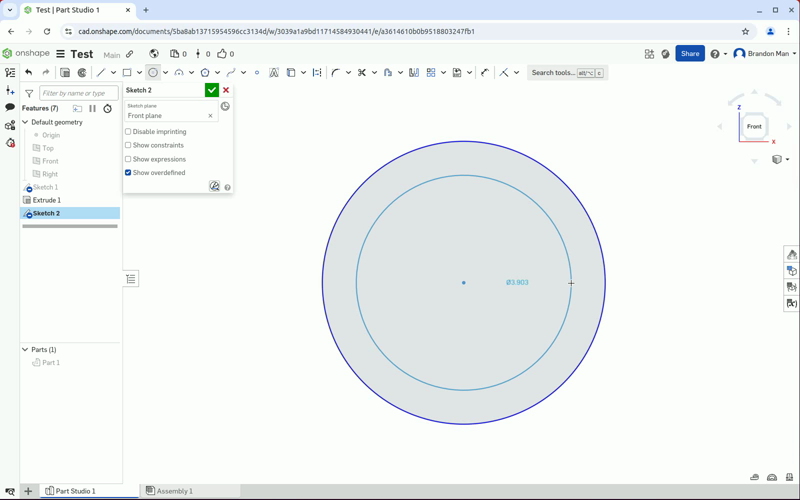
scroll(-6)
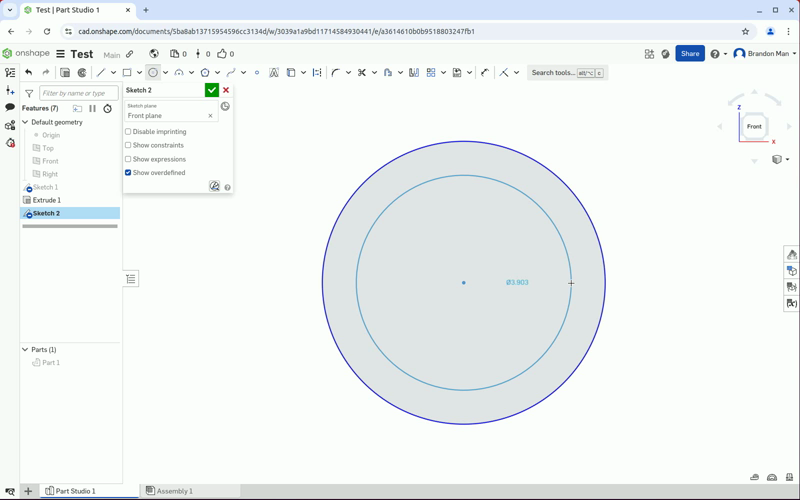
scroll(-6)
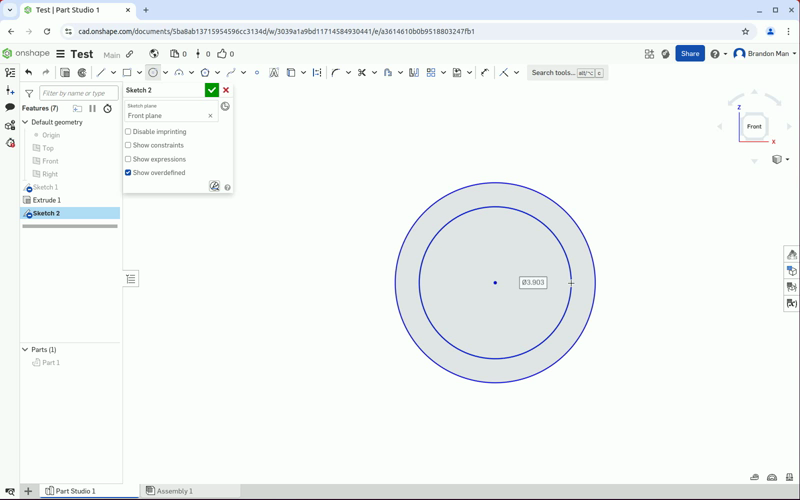
scroll(-6)
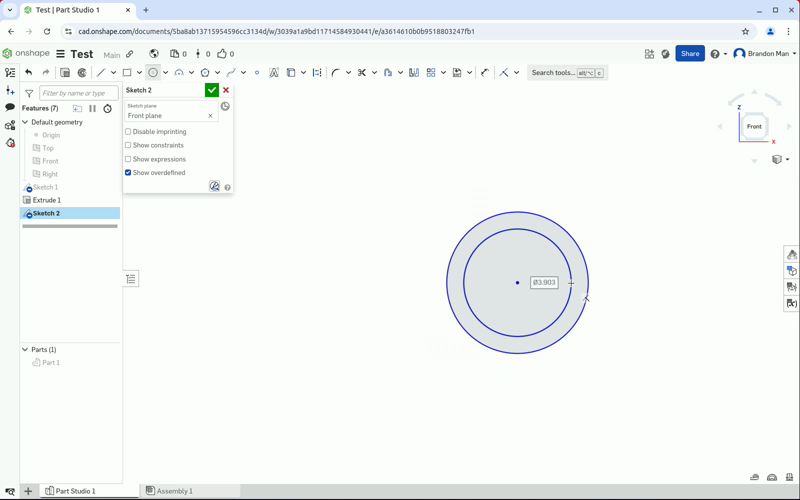
scroll(-6)
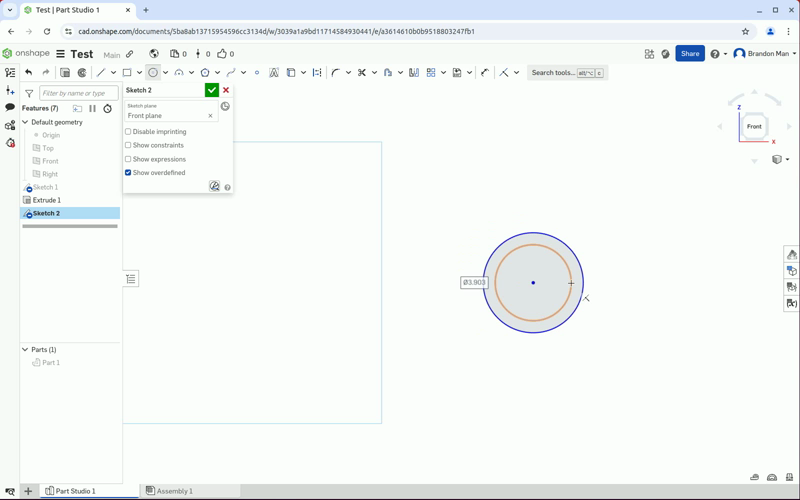
scroll(-6)
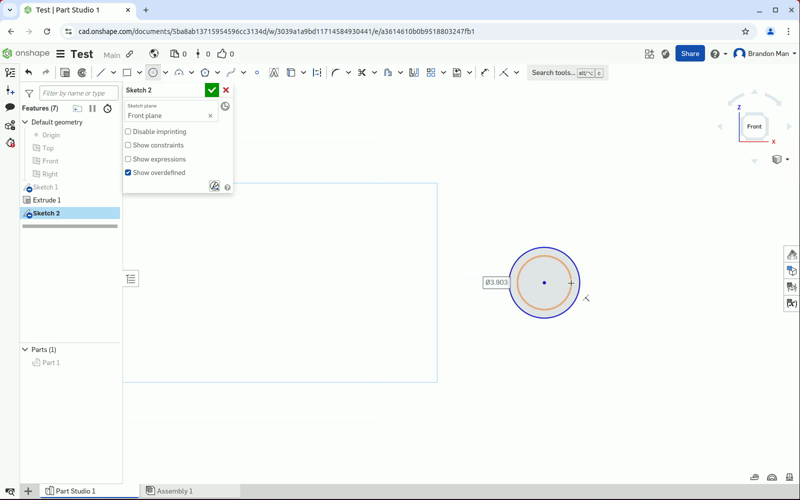
scroll(-6)
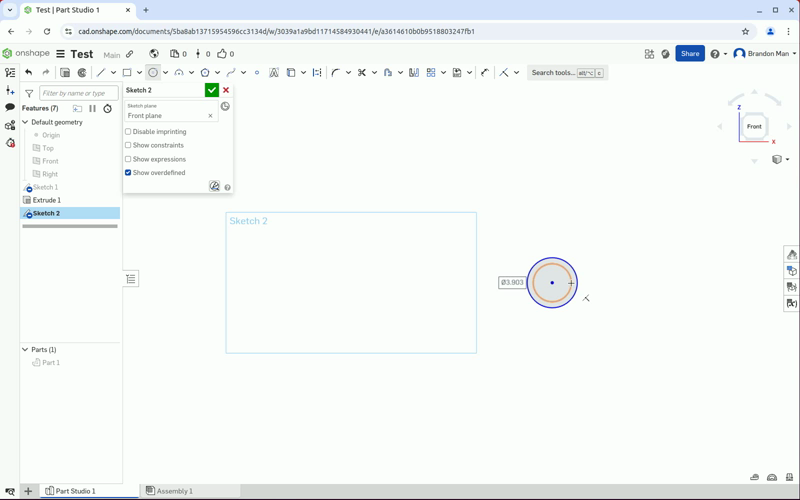
scroll(-6)
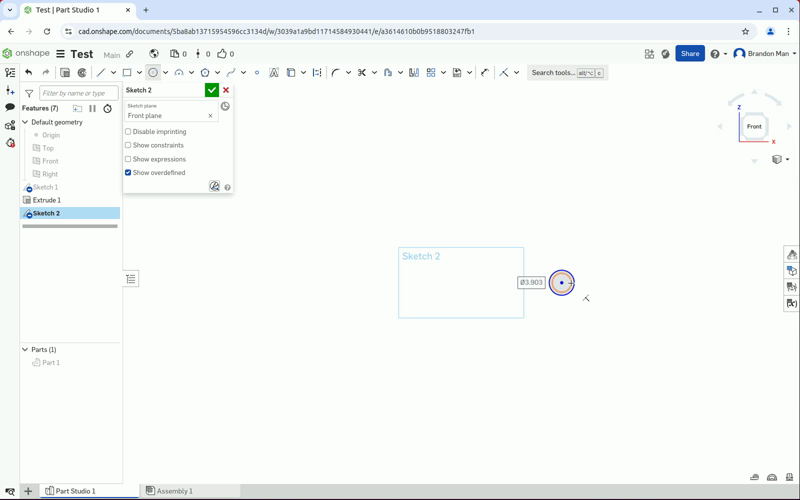
key(esc)
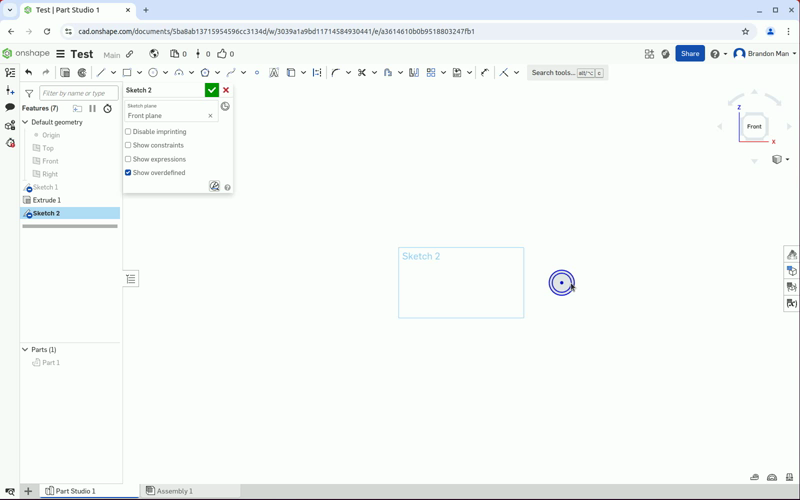
mouse_move(551, 281)
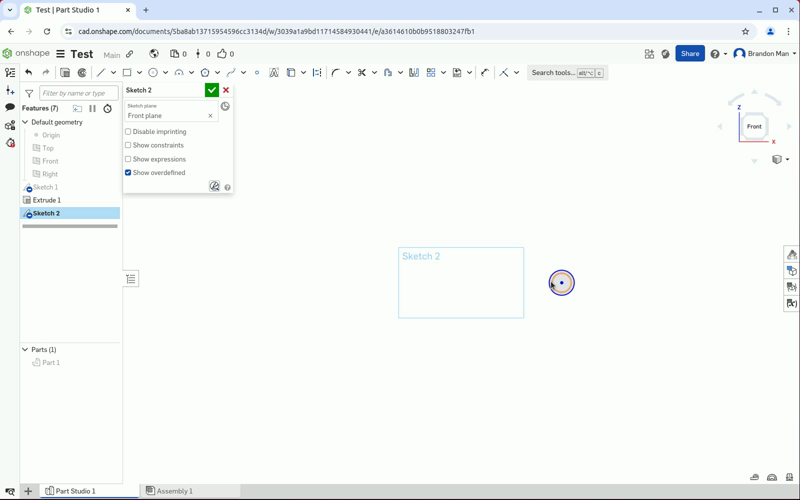
scroll(6)
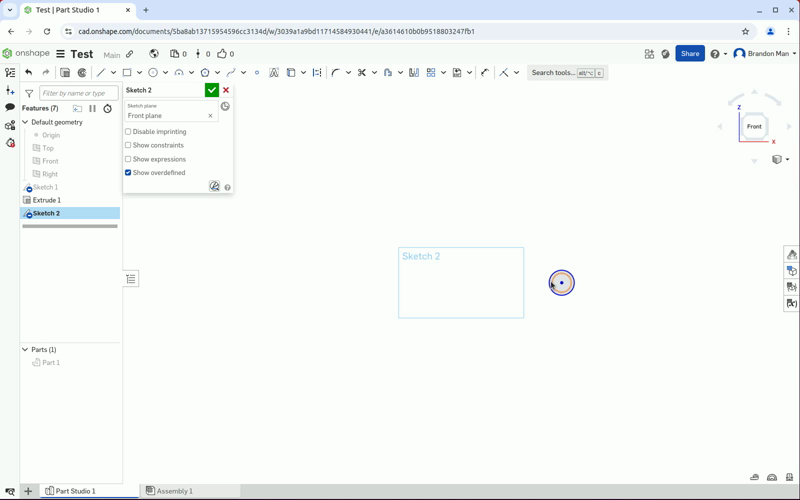
scroll(6)
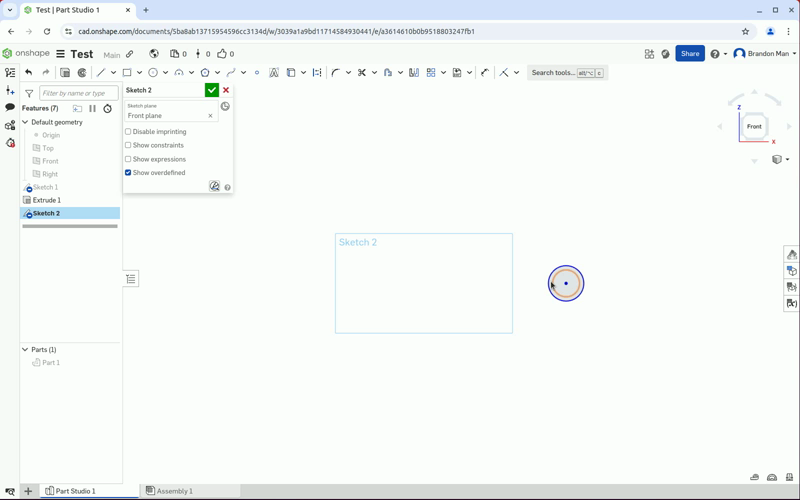
scroll(6)
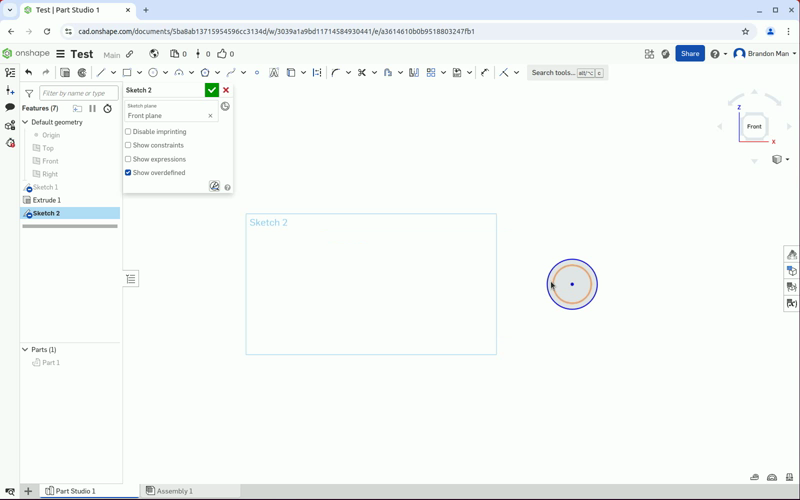
scroll(6)
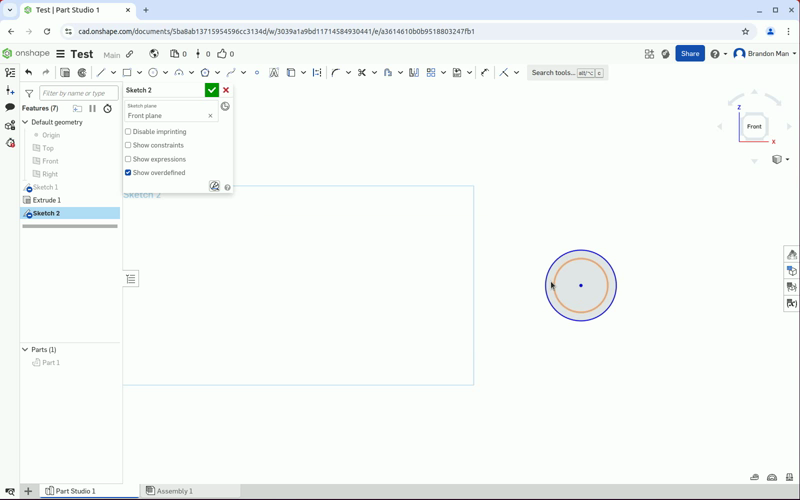
scroll(6)
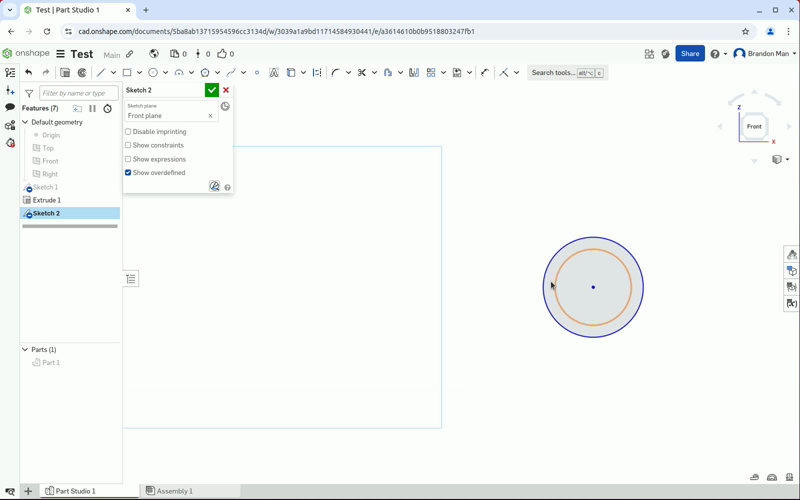
scroll(6)
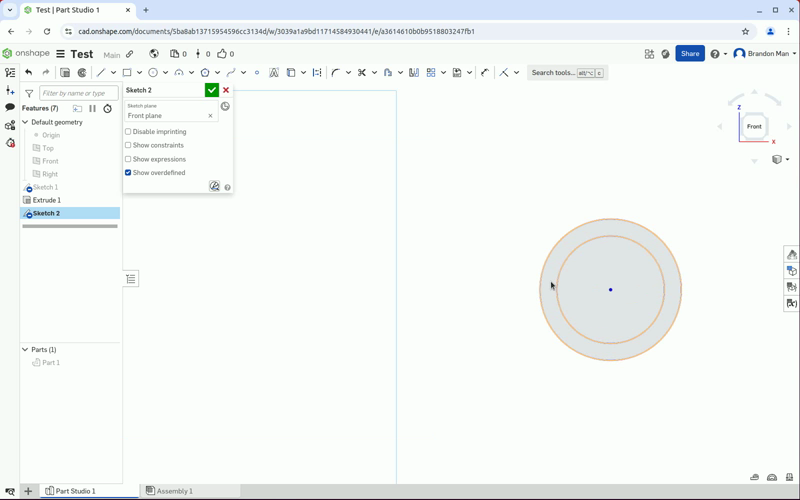
scroll(6)
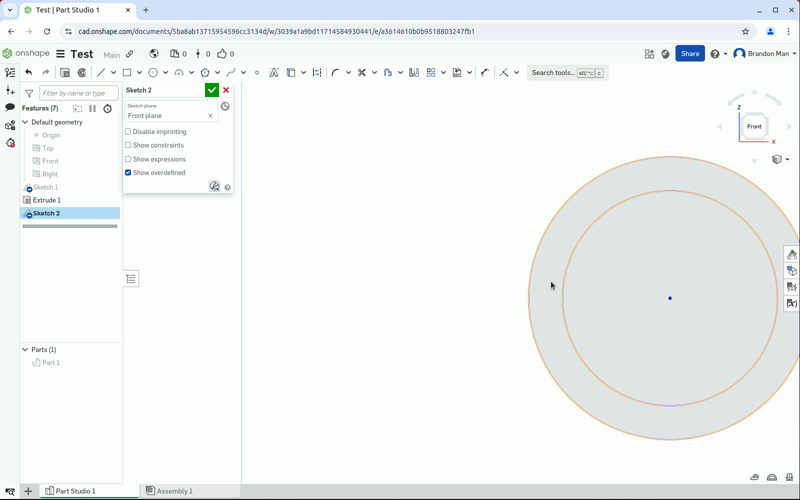
click(551, 281)
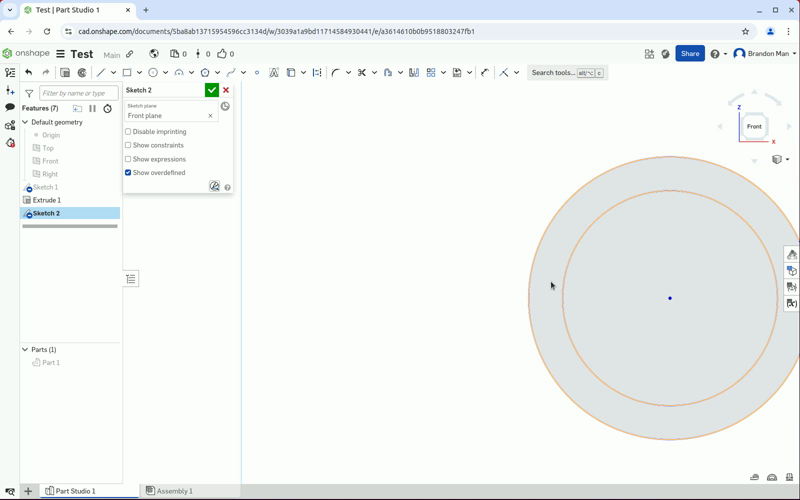
scroll(-6)
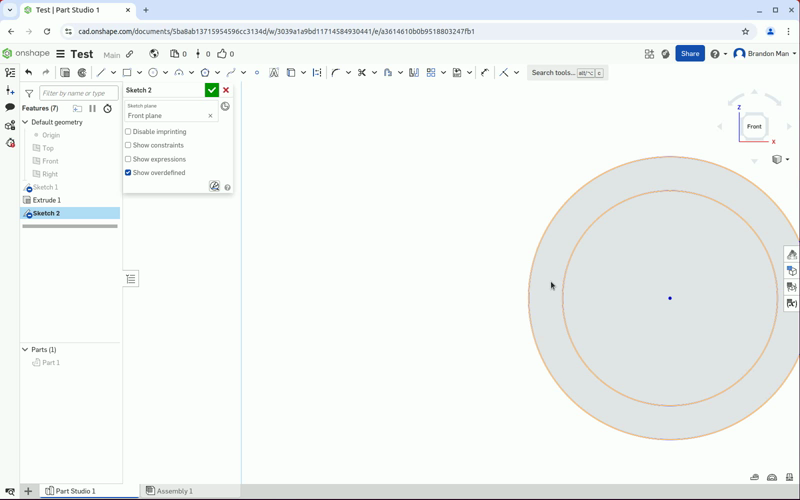
scroll(-6)
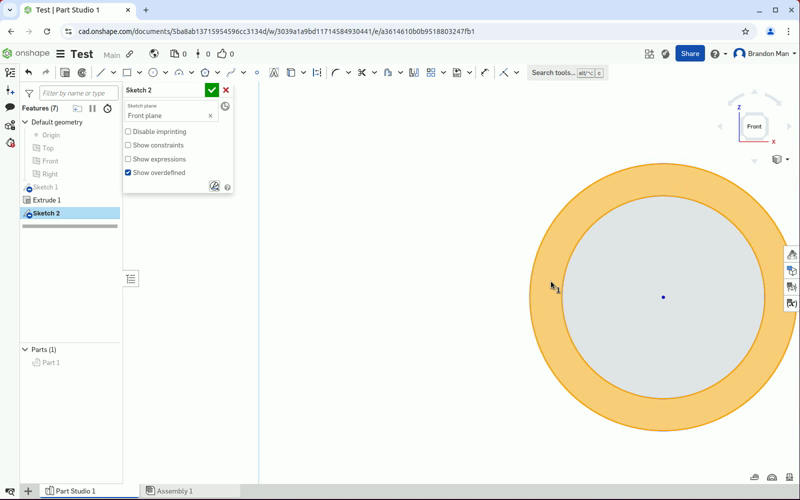
scroll(-6)
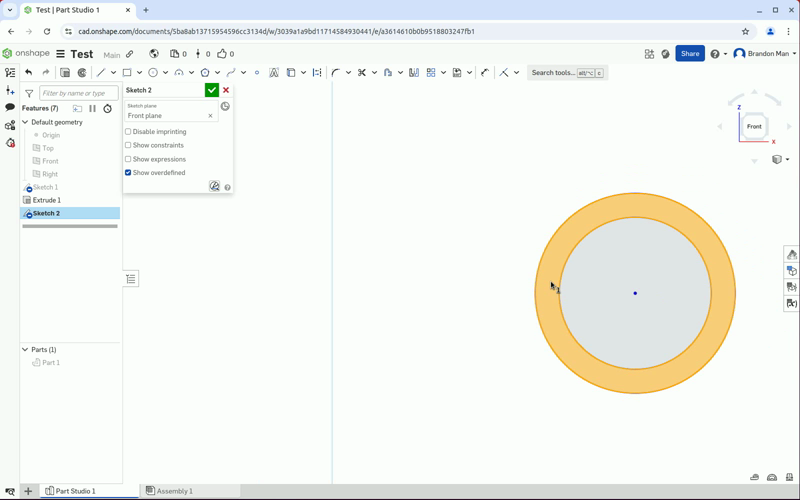
scroll(-6)
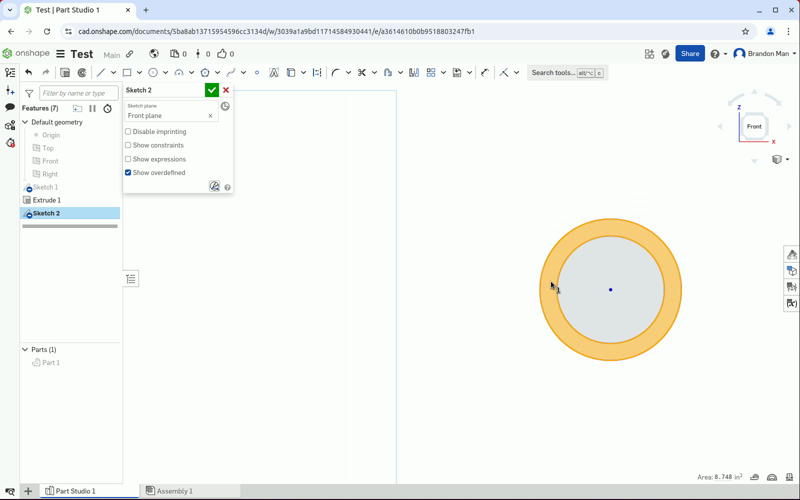
scroll(-6)
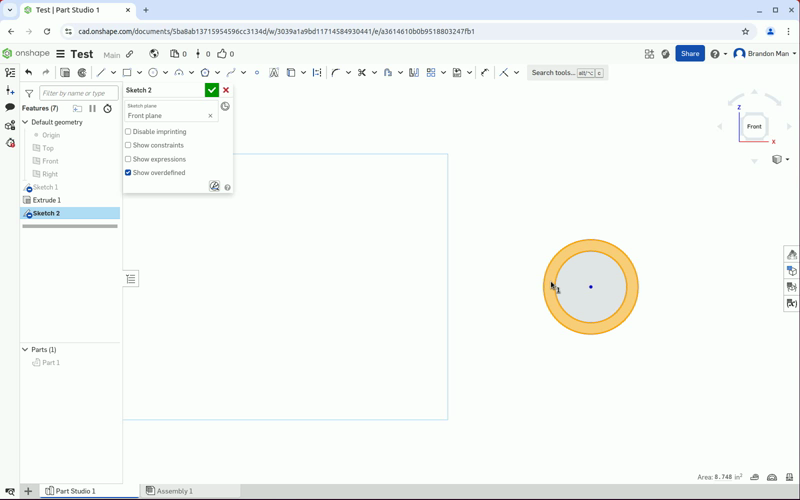
scroll(-6)
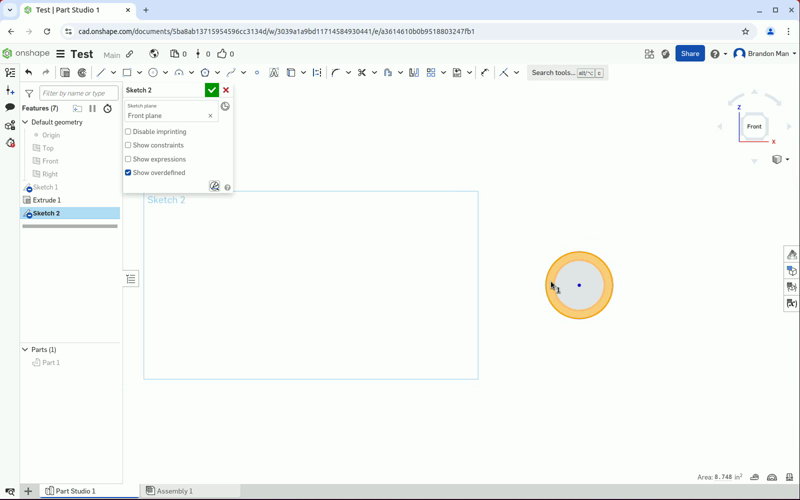
scroll(-6)
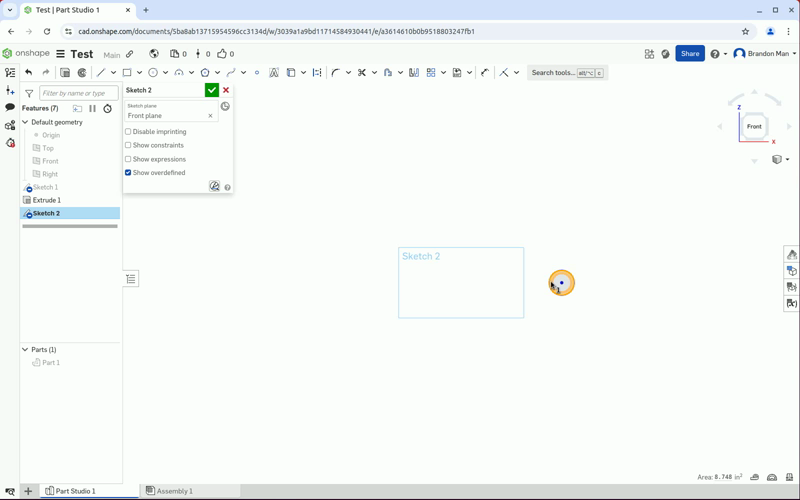
mouse_move(73, 352)
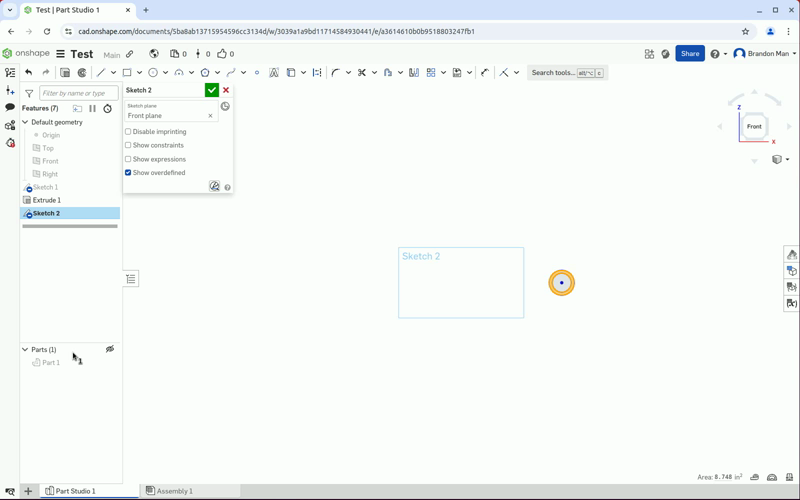
key(shift+y)
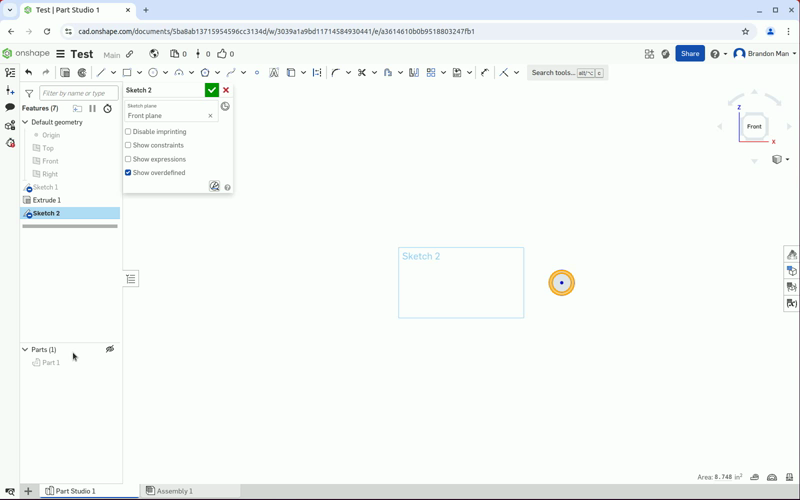
key(shift+e)
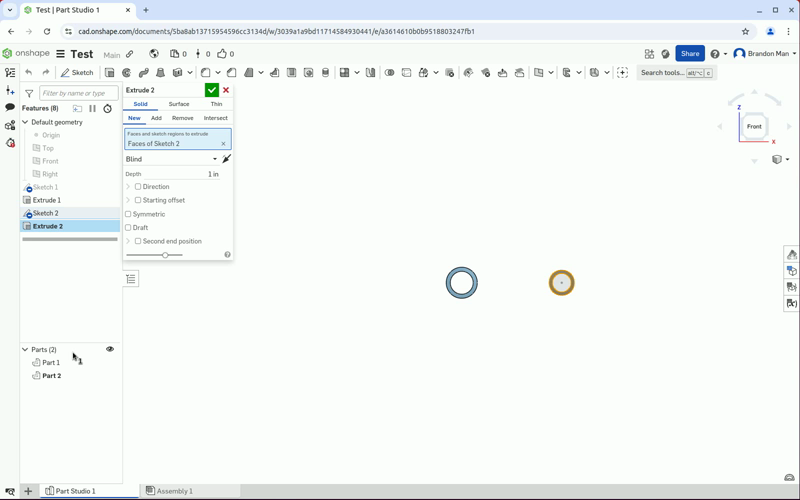
mouse_move(143, 106)
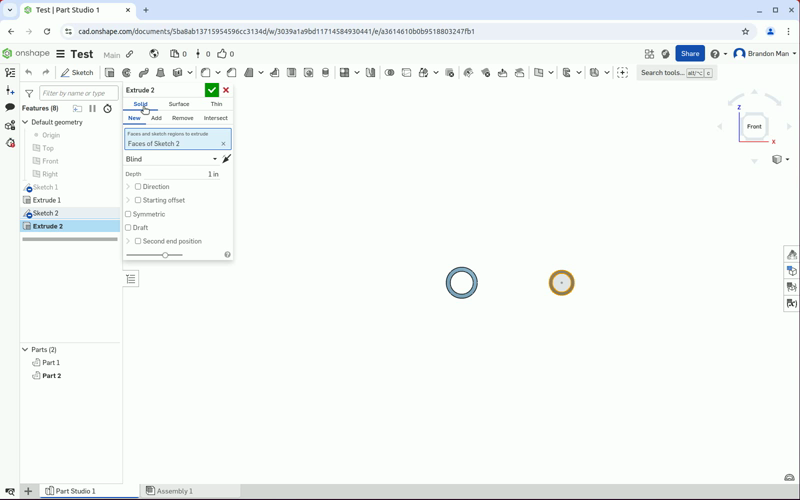
click(143, 106)
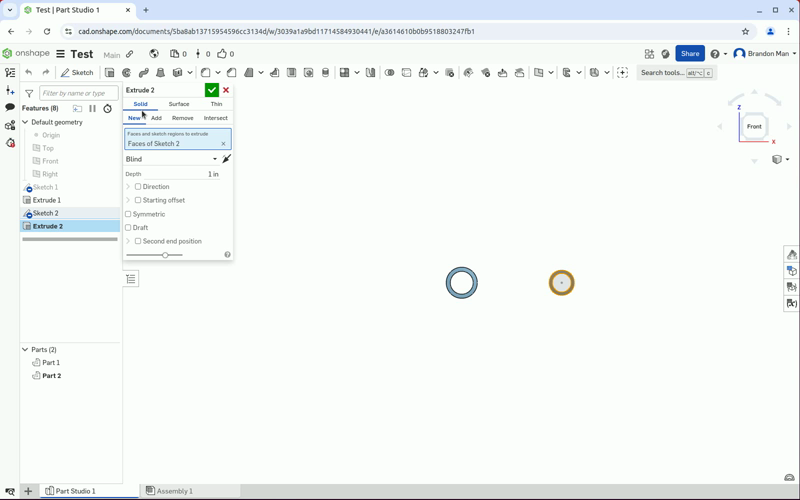
mouse_move(137, 120)
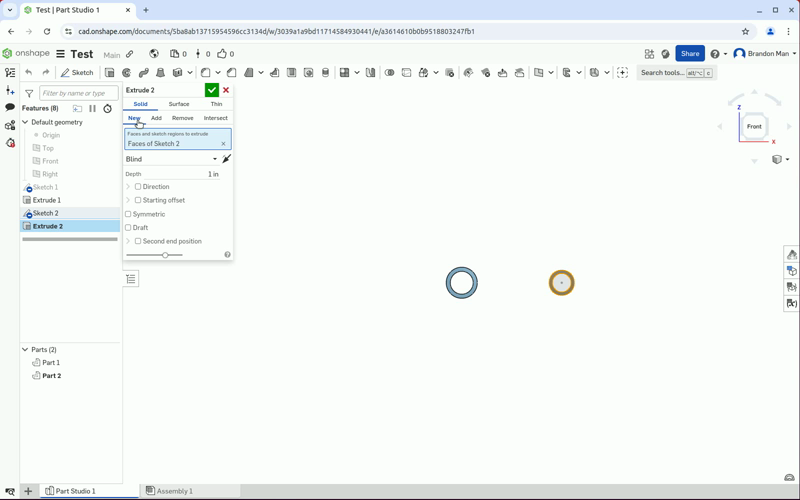
click(137, 120)
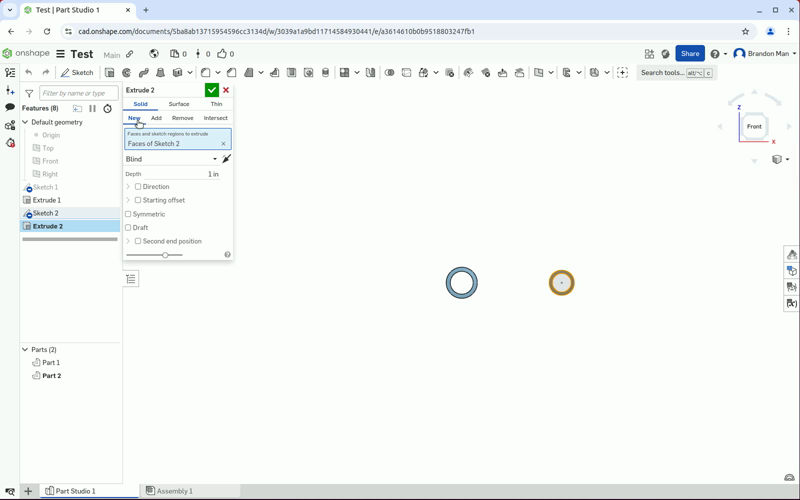
key(tab, 4)
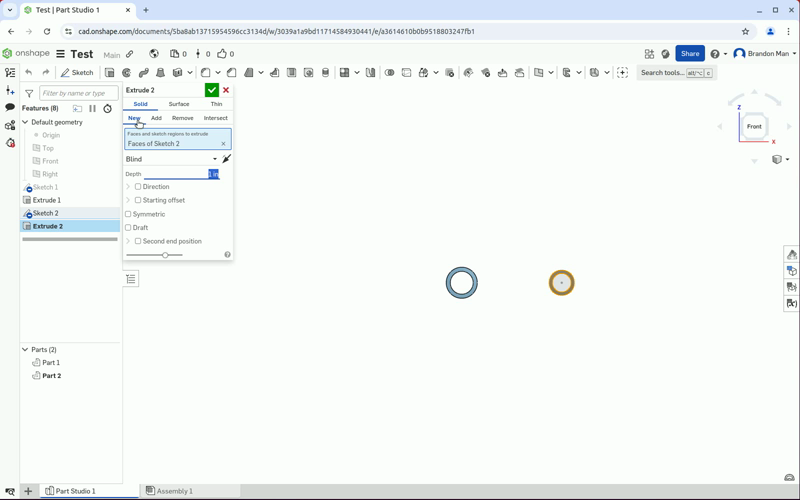
text(3.852)
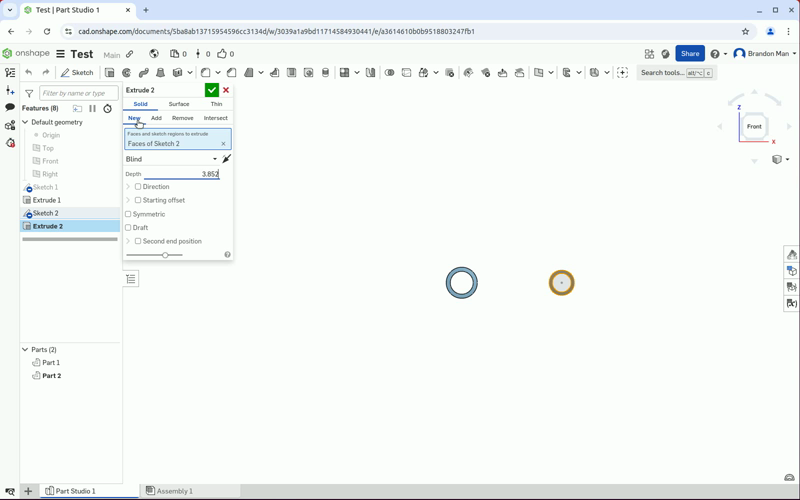
key(tab, 3)
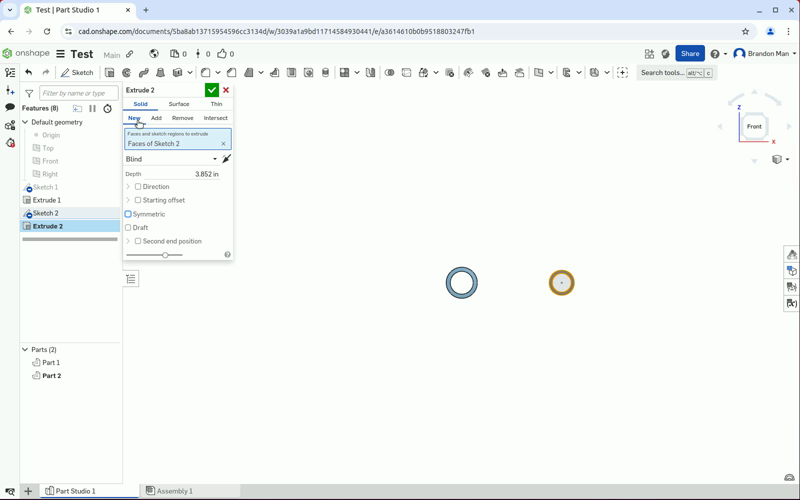
key(space)
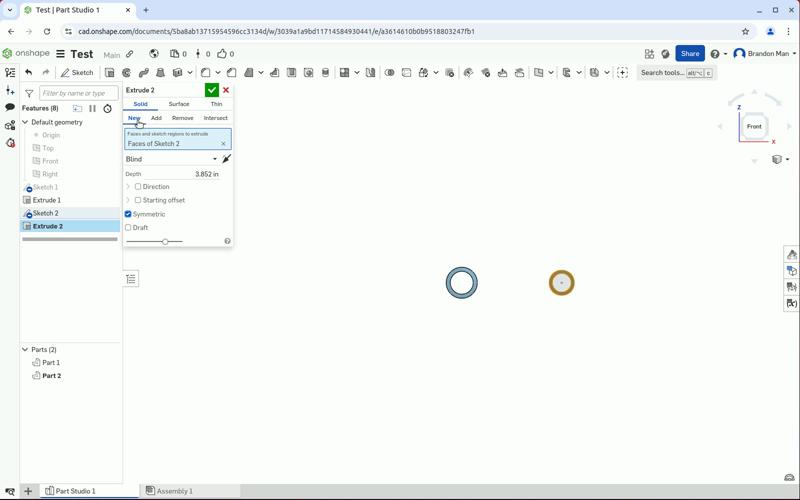
key(enter)
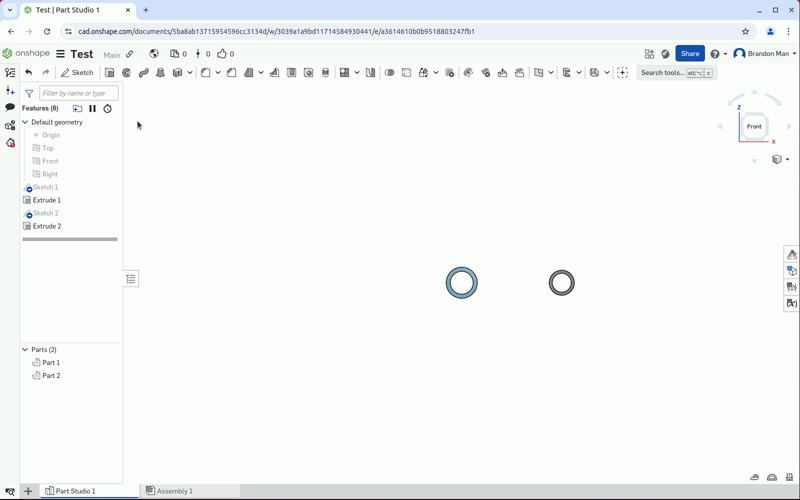
key(shift+h)
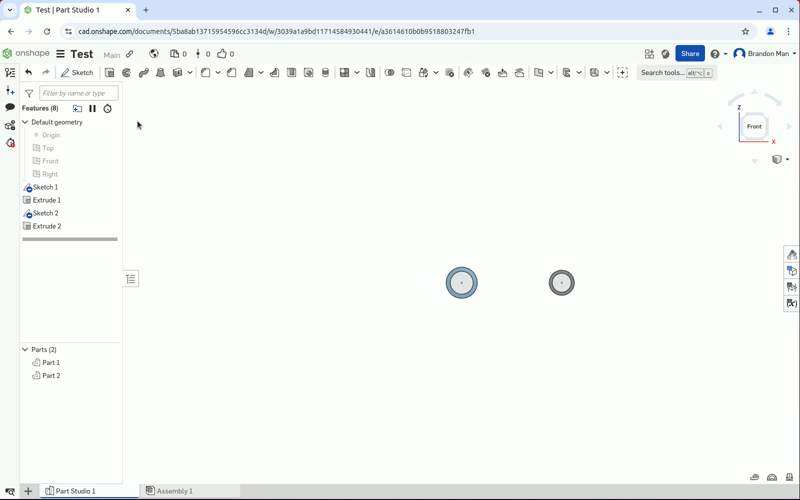
key(shift+h)
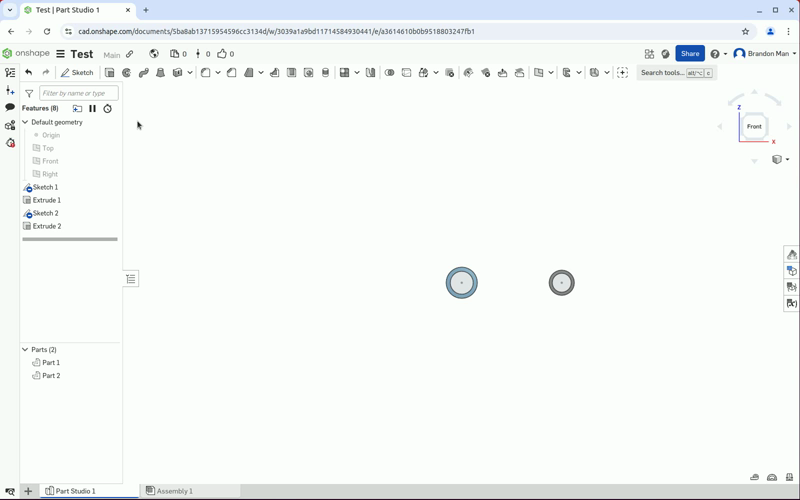
key(shift+7)
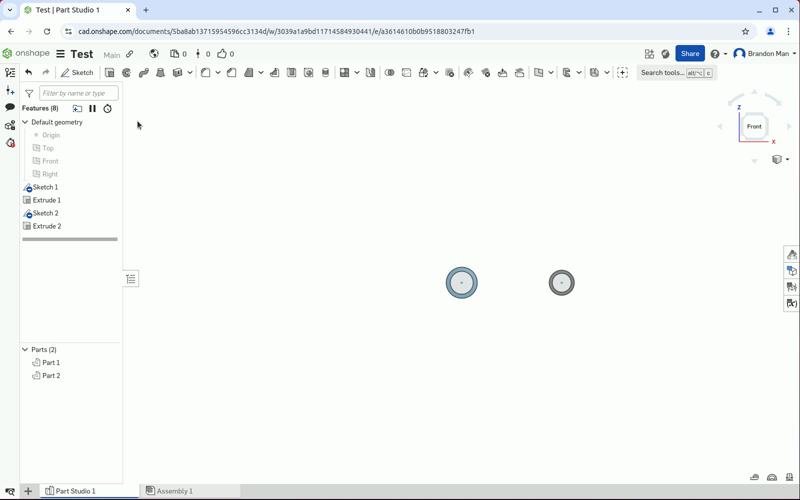
key(left, 2)
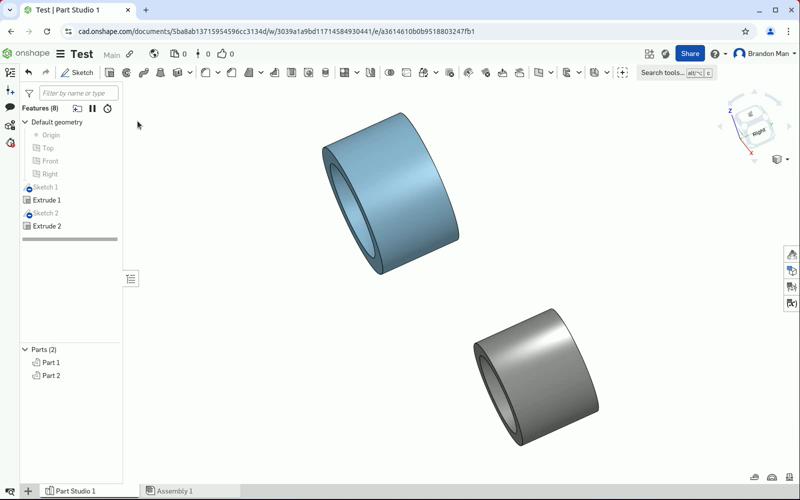
key(down, 2)
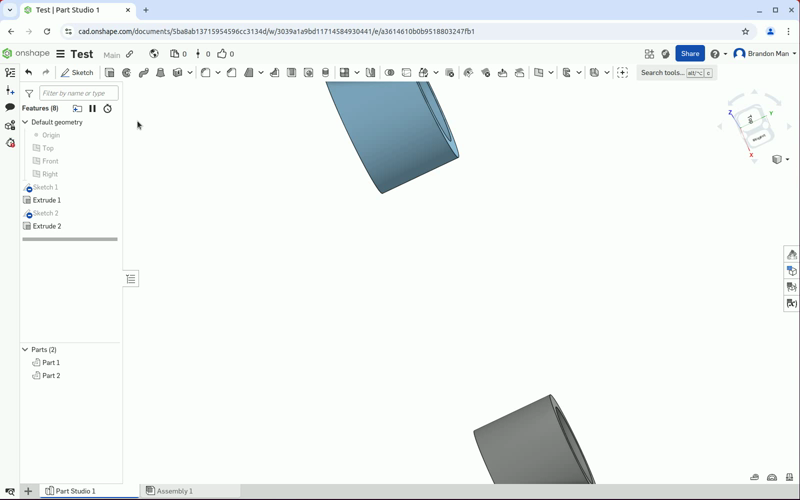
key(up, 2)
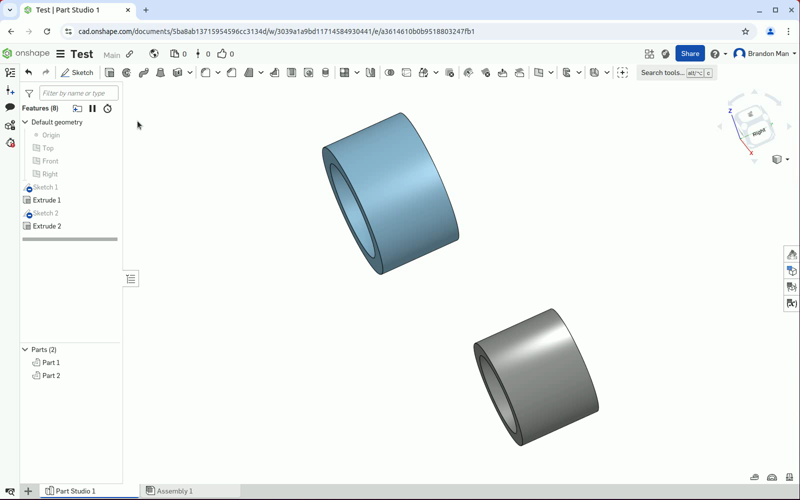
key(right, 2)
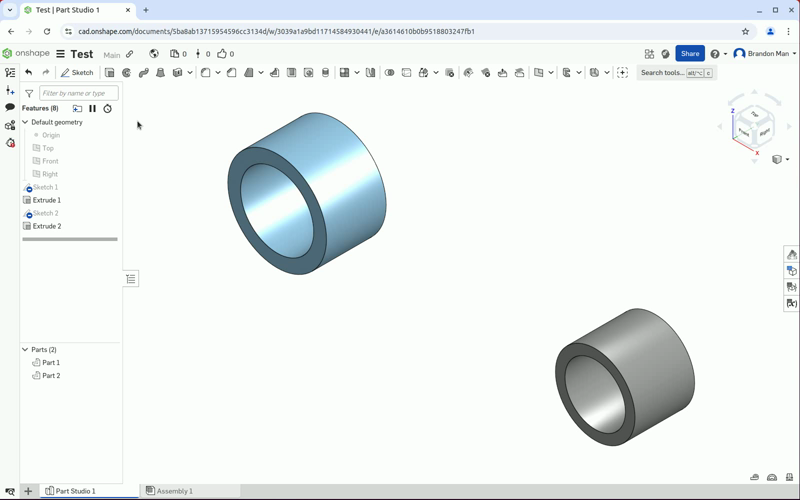
mouse_move(73, 189)
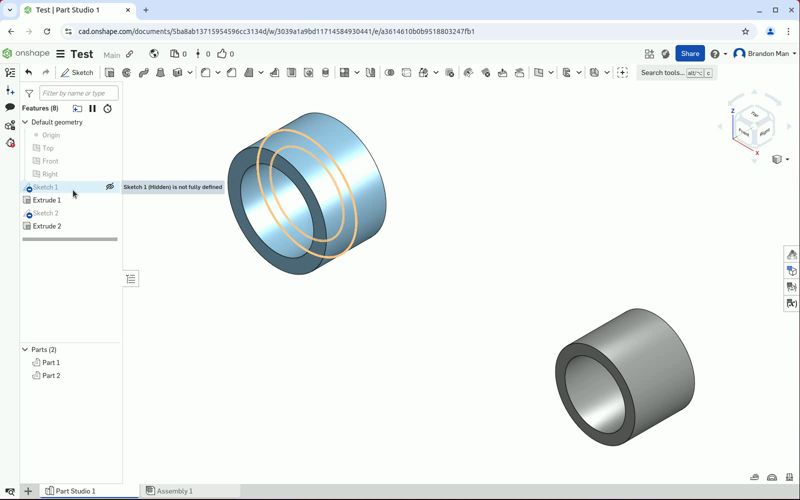
click(73, 189)